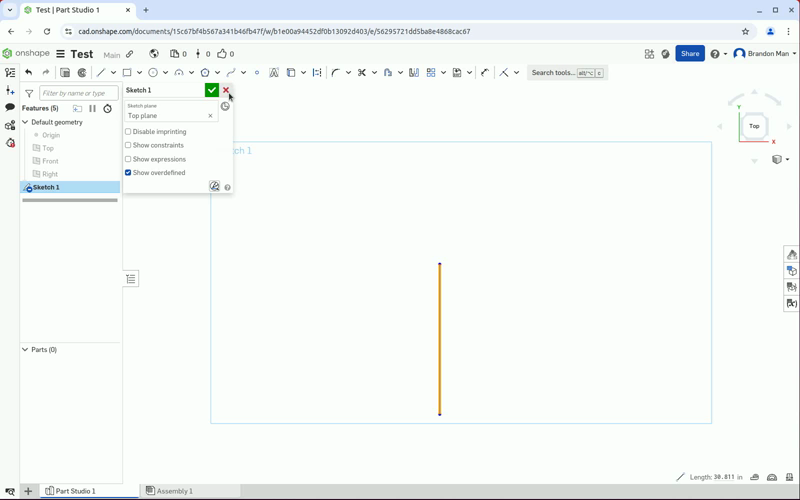
key(shift+h)
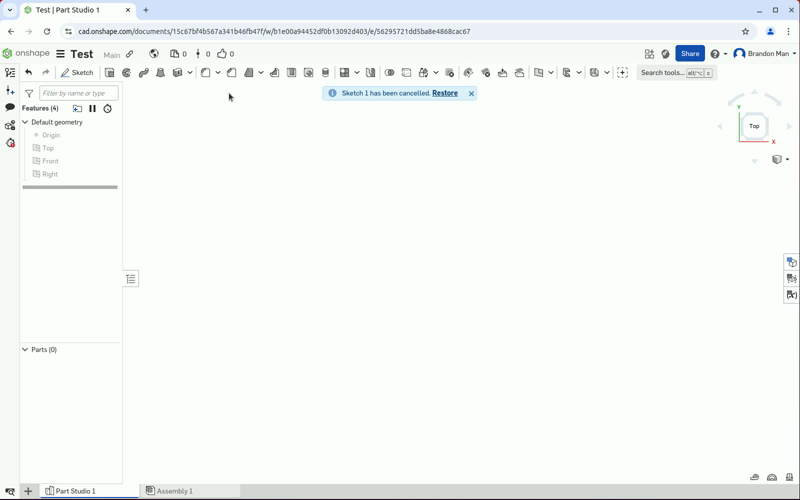
mouse_move(73, 352)
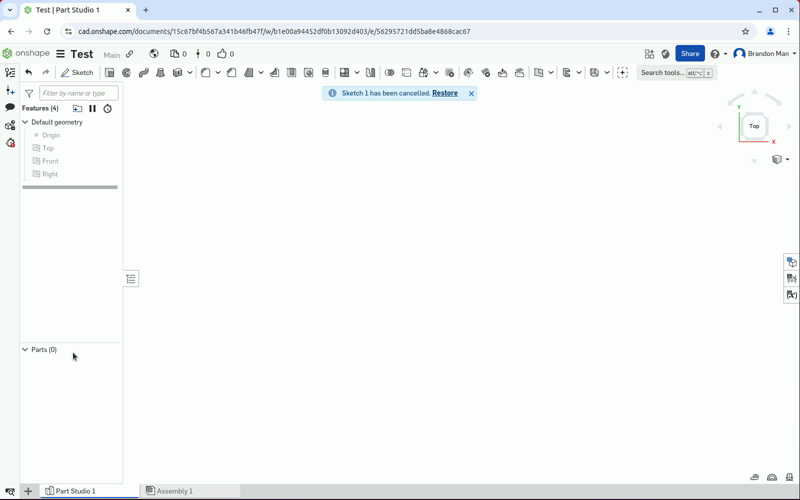
key(y)
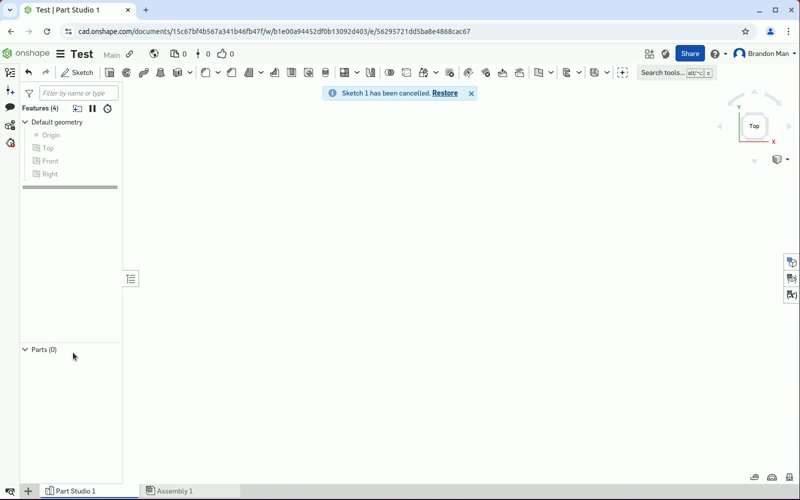
key(shift+p)
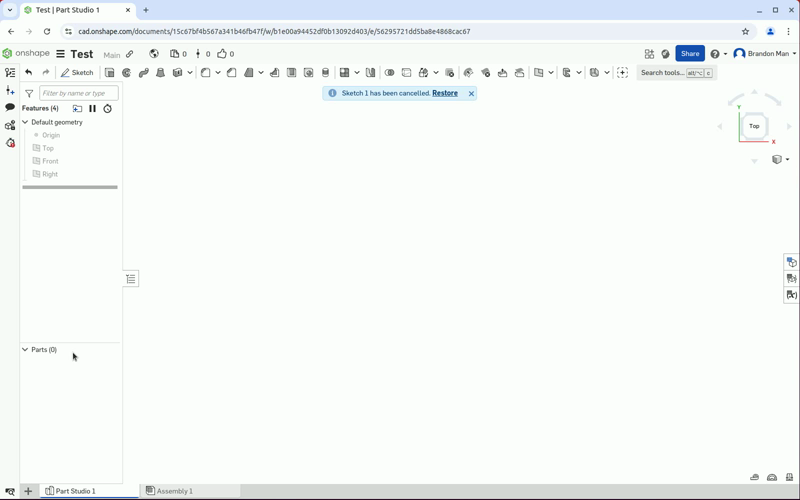
key(space)
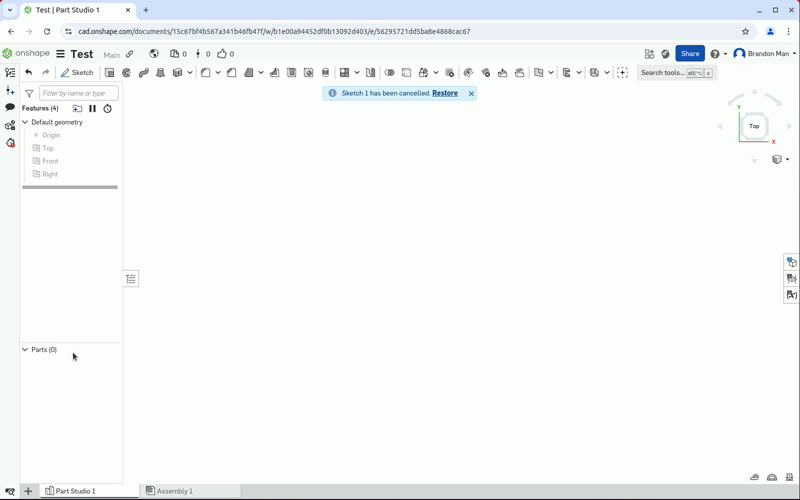
key_down(shift)
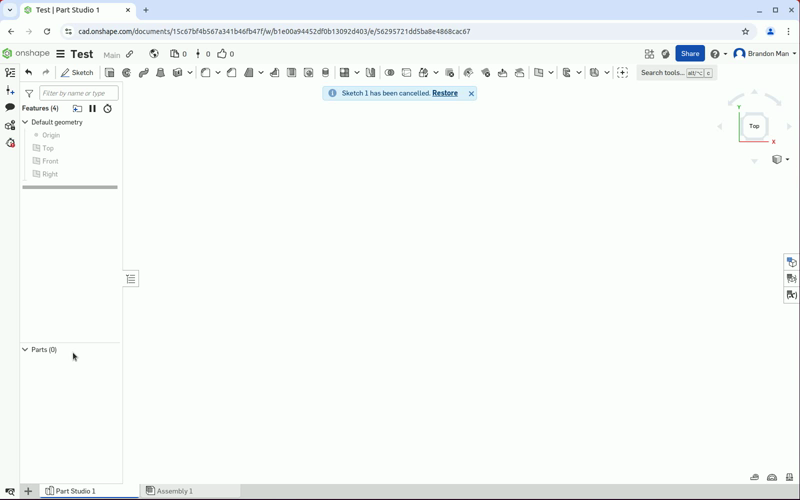
key(up)
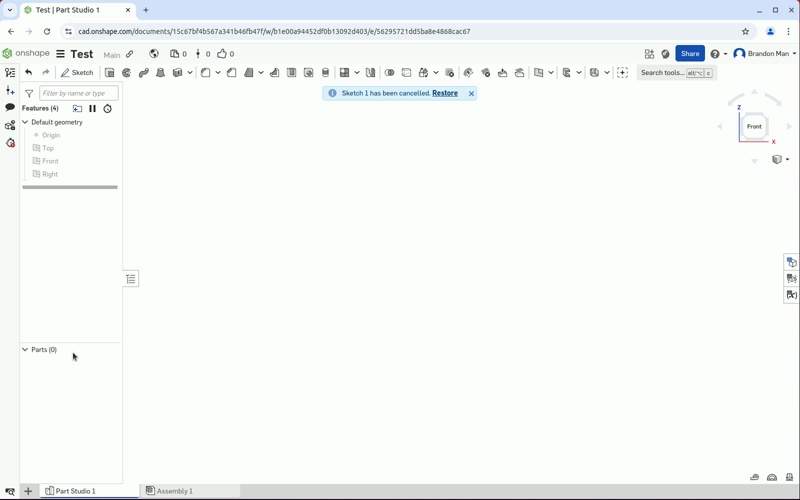
key_up(shift)
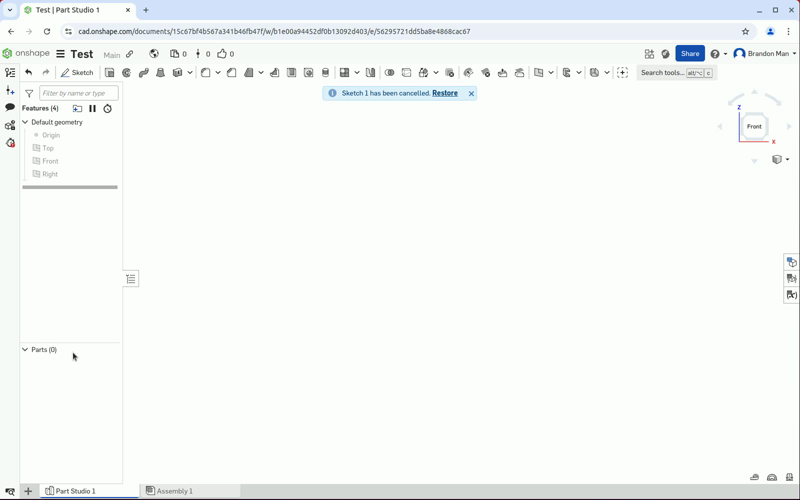
mouse_move(73, 352)
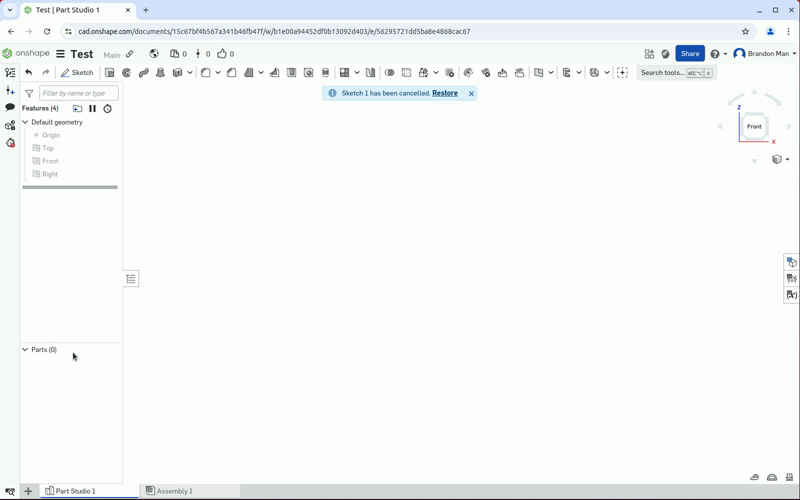
key(shift+y)
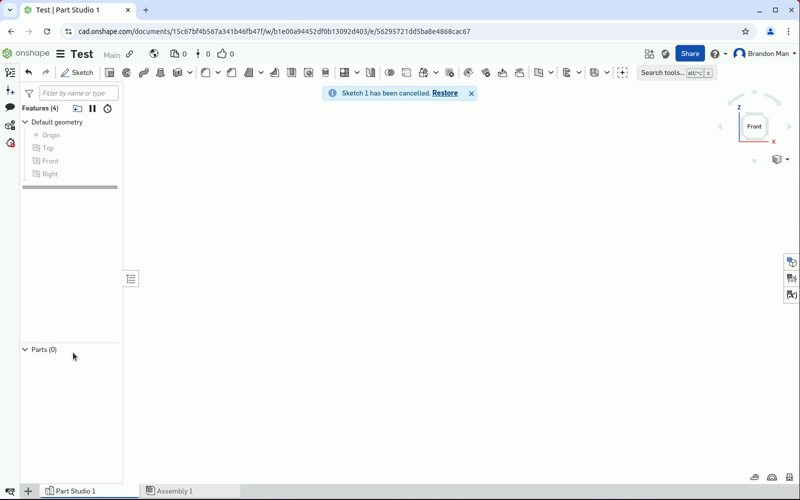
key(shift+s)
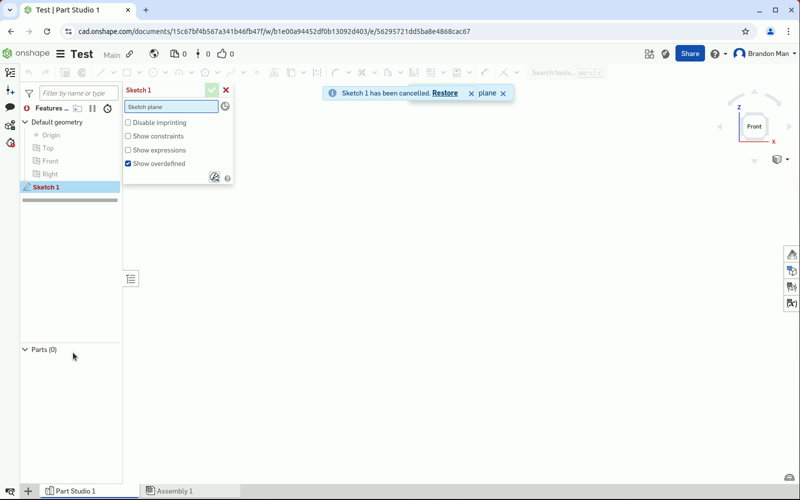
mouse_move(73, 163)
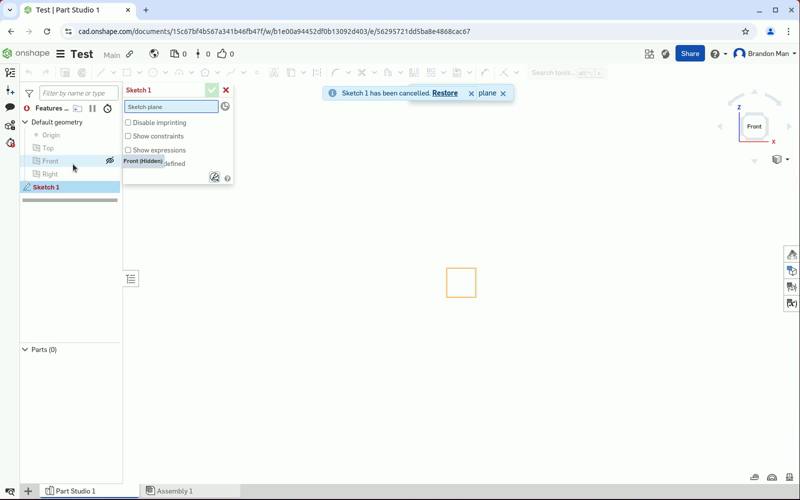
click(73, 163)
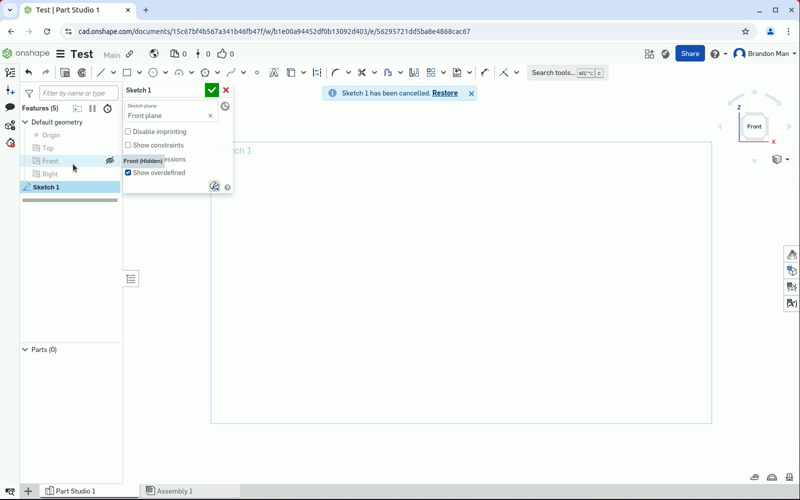
mouse_move(73, 352)
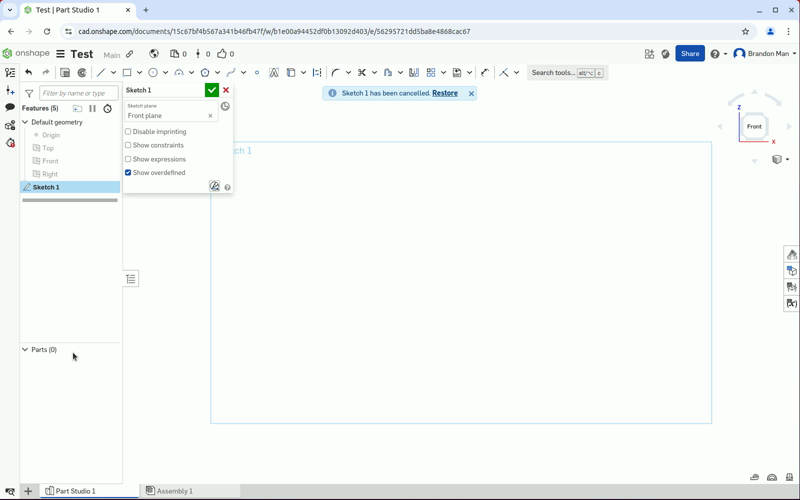
key(y)
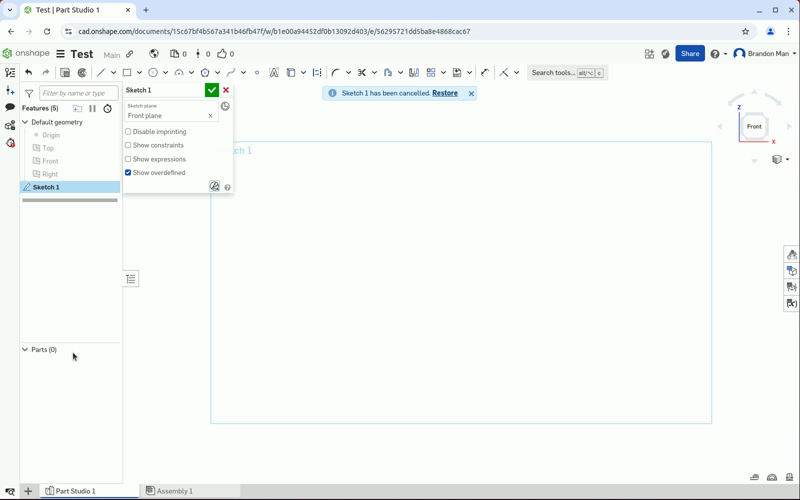
key(l)
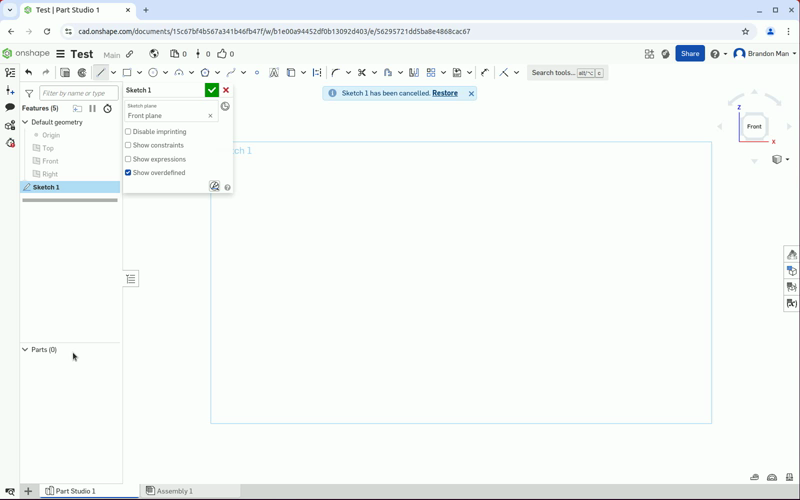
key_down(shift)
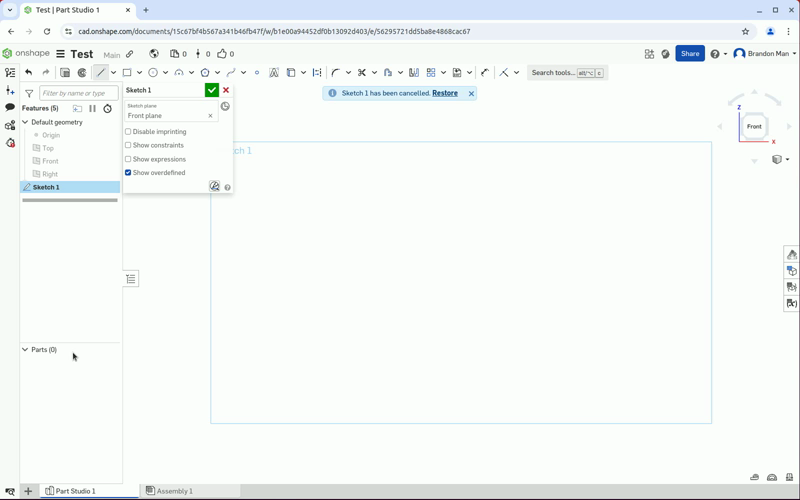
mouse_move(348, 282)
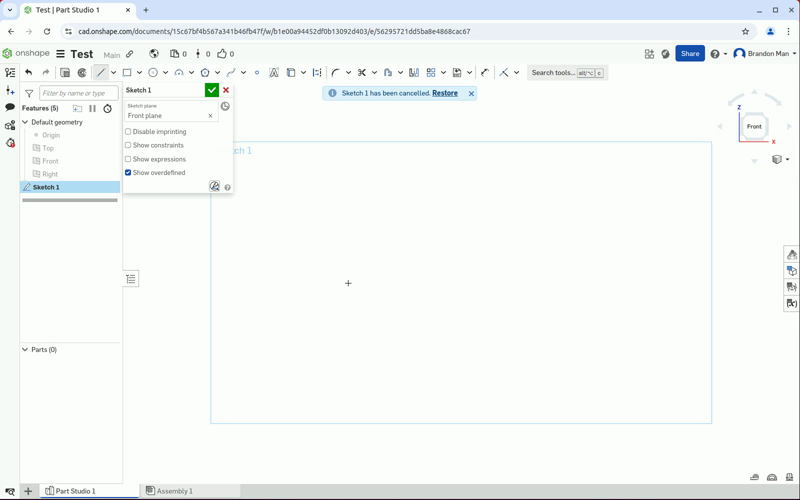
click(348, 282)
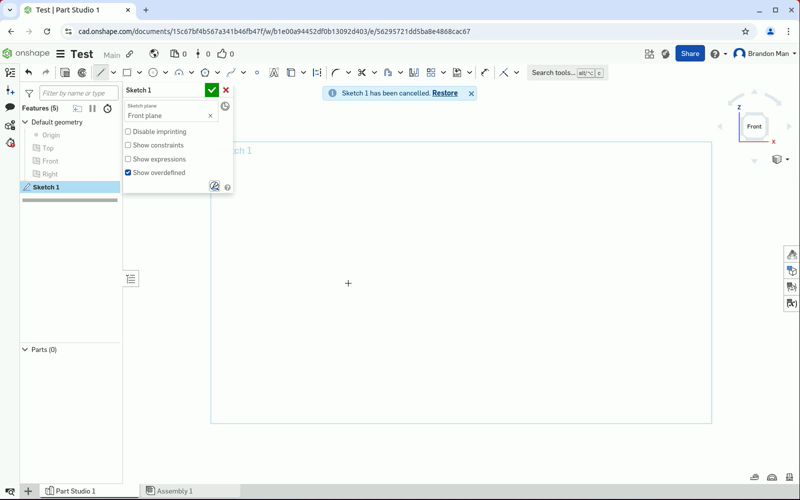
key_up(shift)
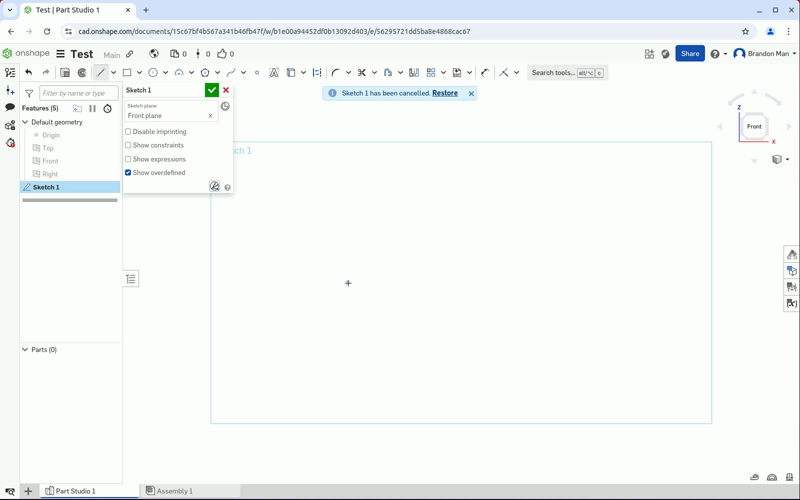
key_down(shift)
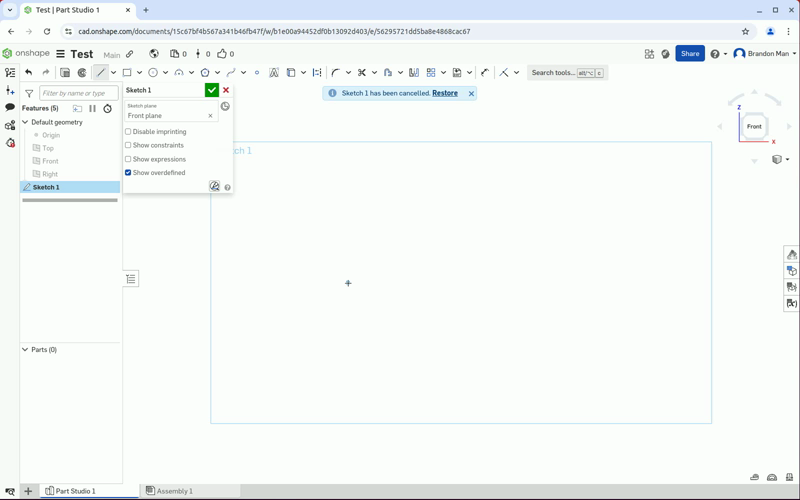
mouse_move(460, 282)
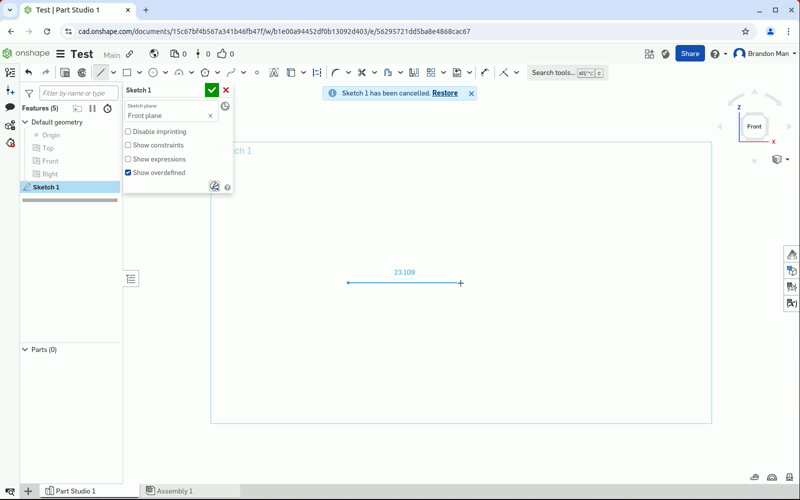
click(460, 282)
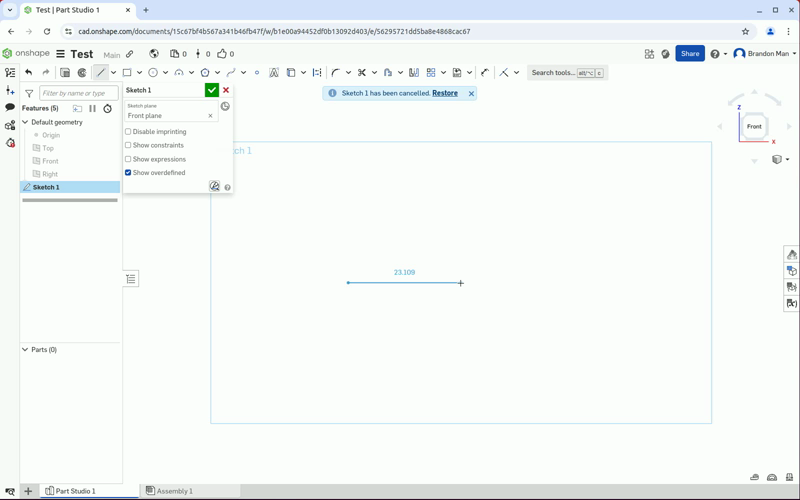
key_up(shift)
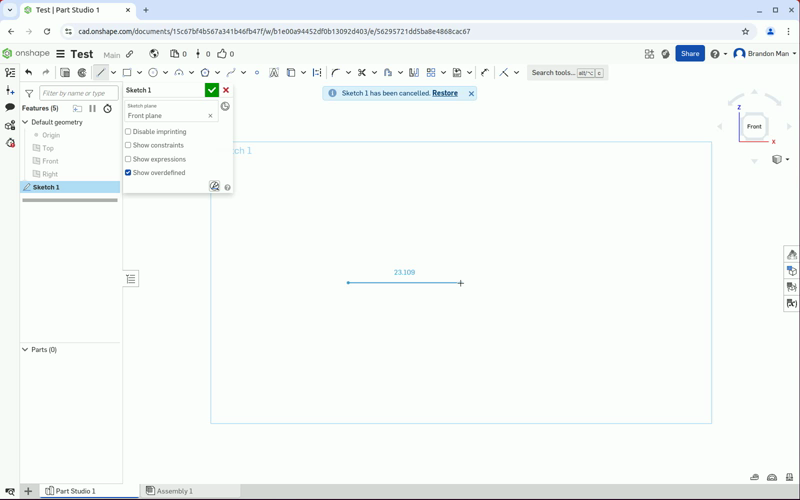
key_down(shift)
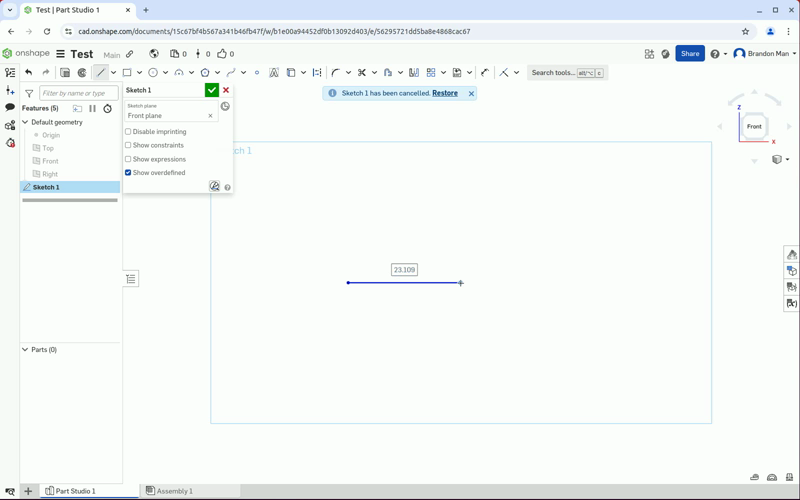
mouse_move(460, 215)
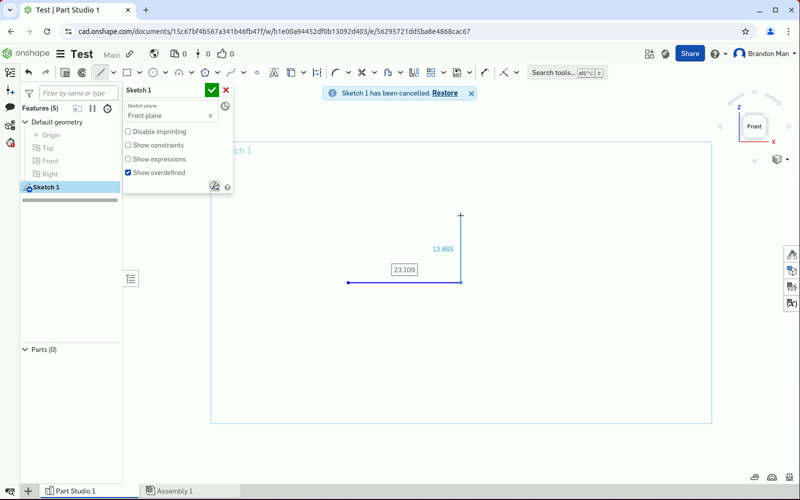
click(460, 215)
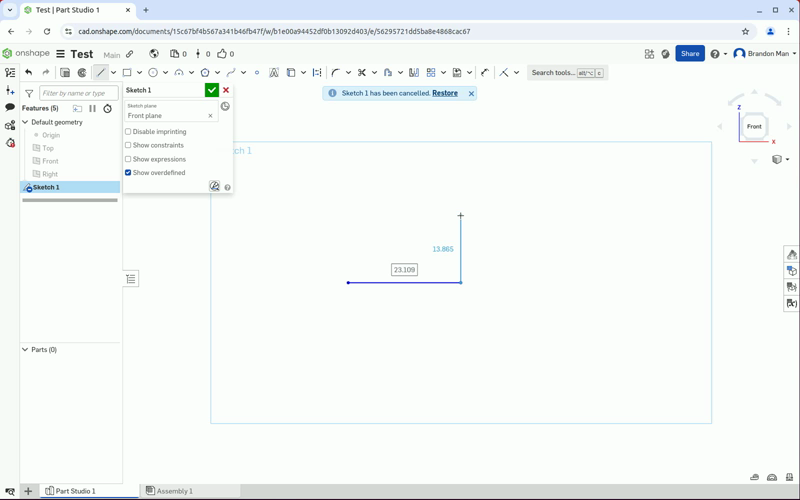
key_up(shift)
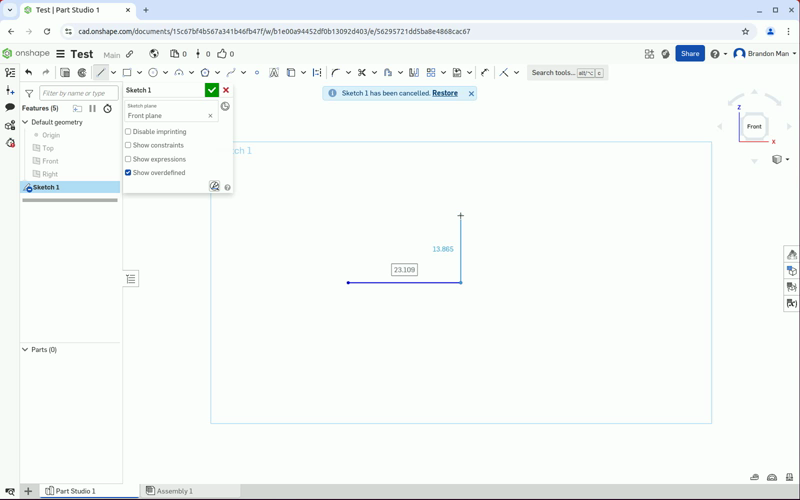
key_down(shift)
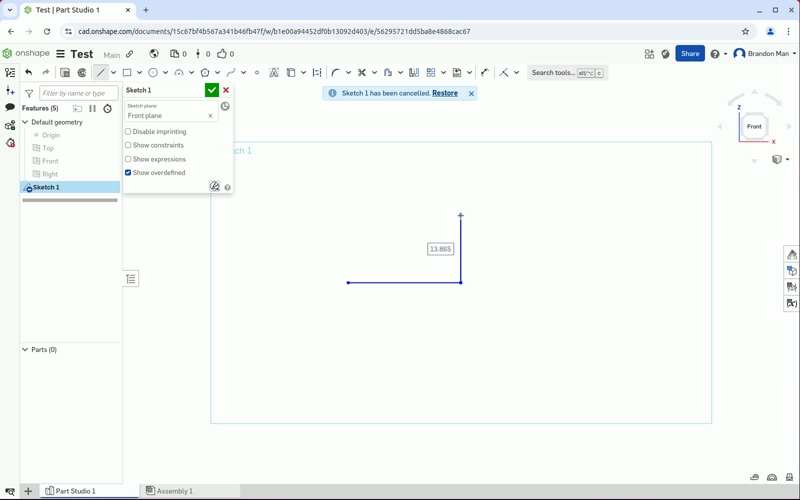
mouse_move(348, 215)
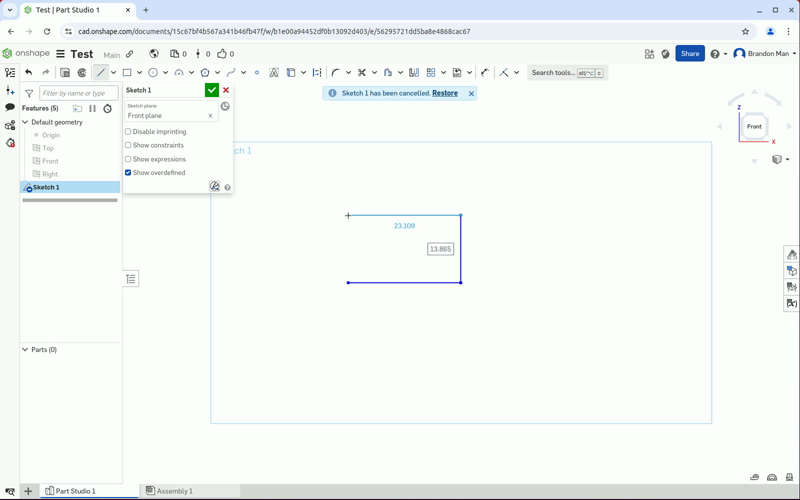
click(348, 215)
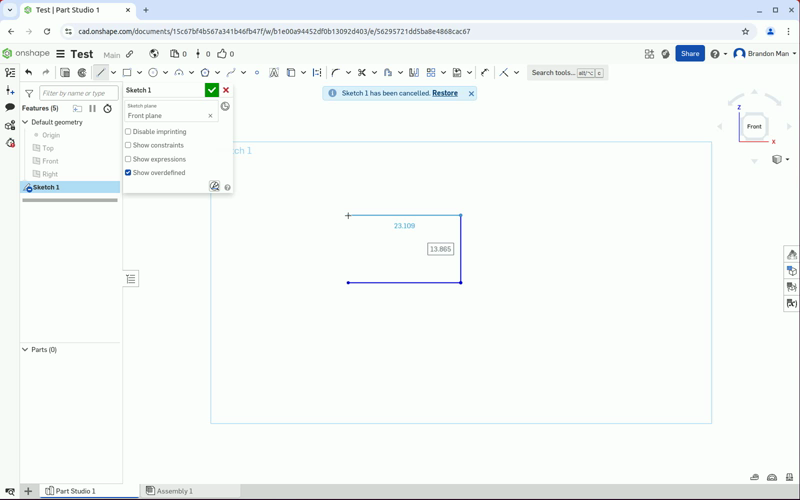
key_up(shift)
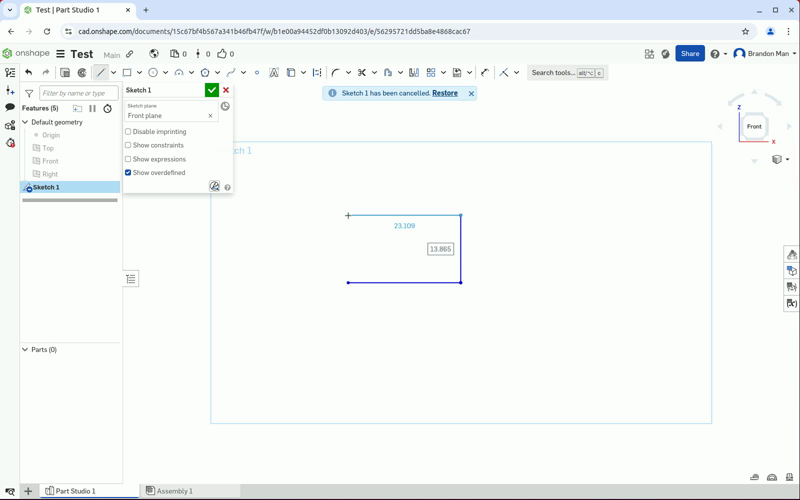
key_down(shift)
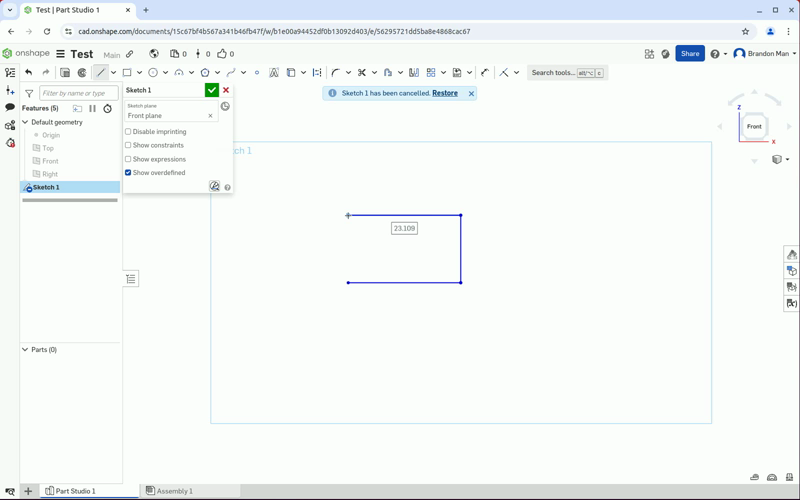
mouse_move(348, 282)
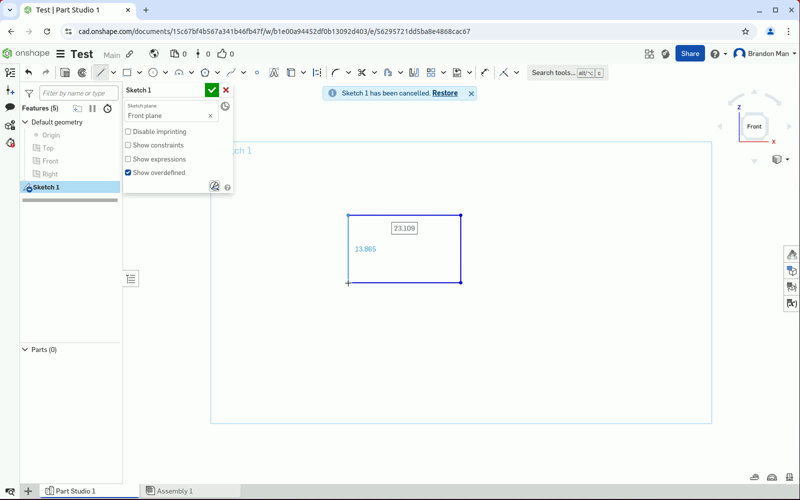
key_up(shift)
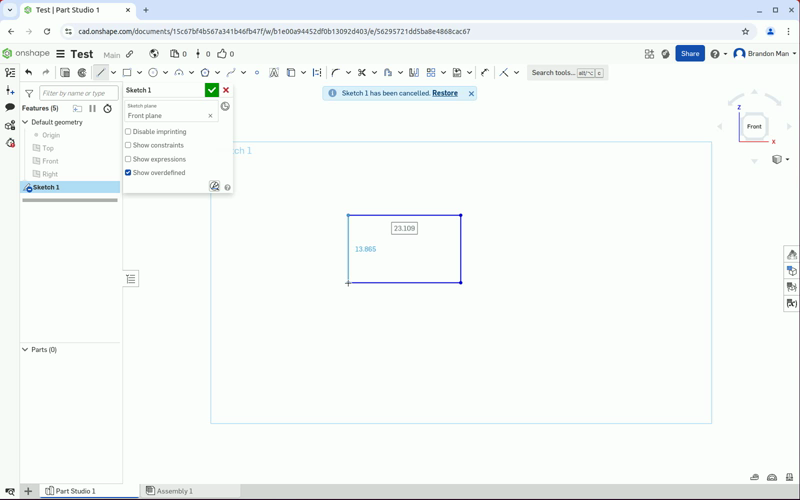
click(348, 282)
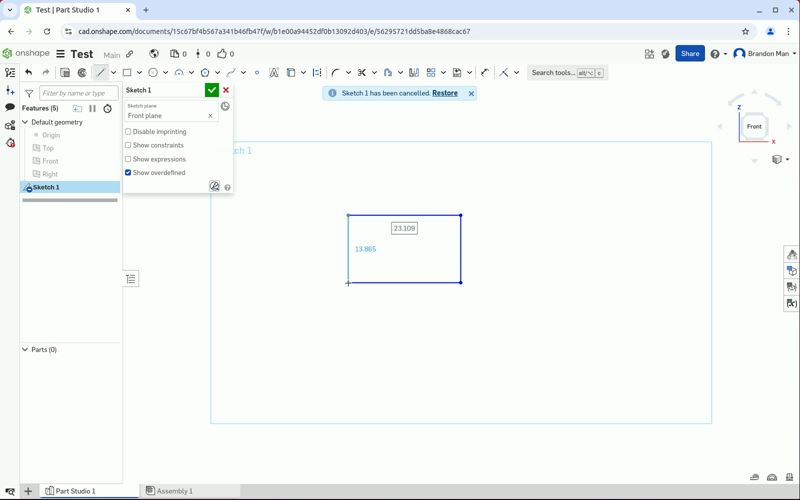
key(esc)
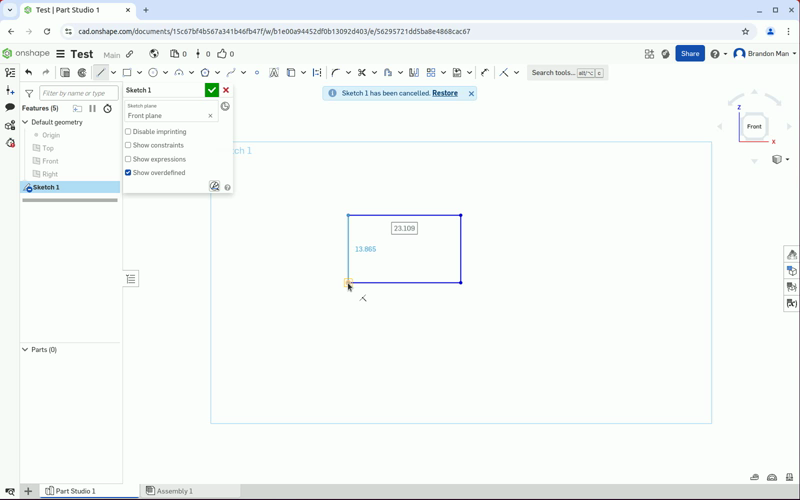
mouse_move(385, 250)
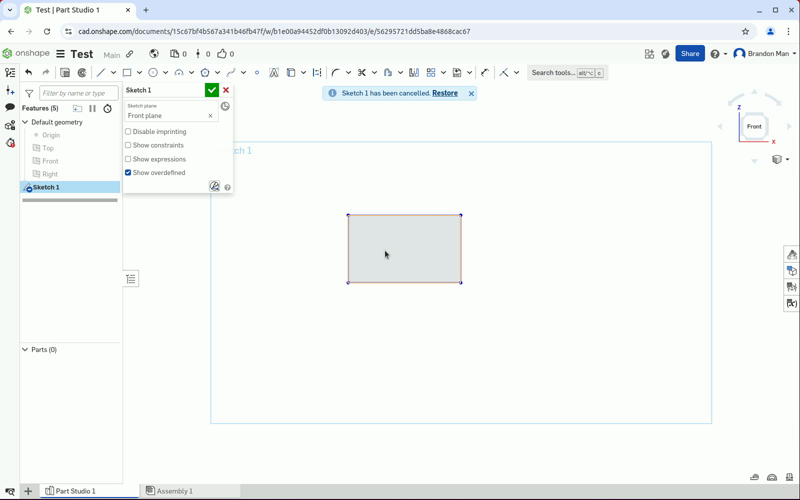
click(385, 250)
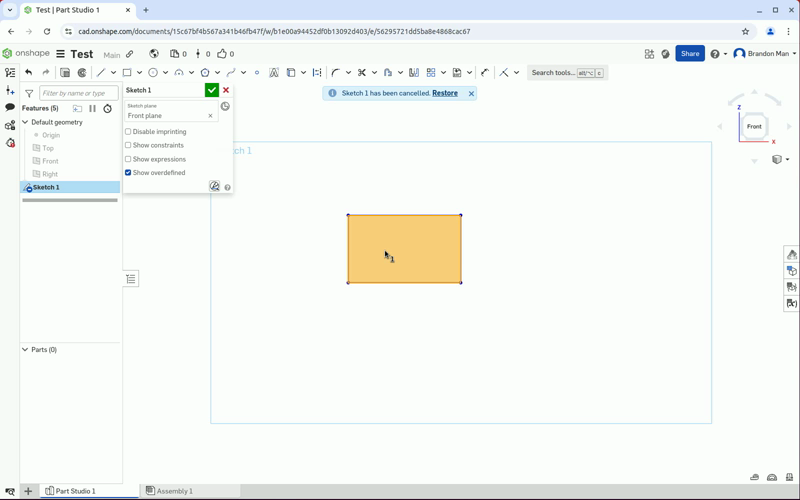
mouse_move(73, 352)
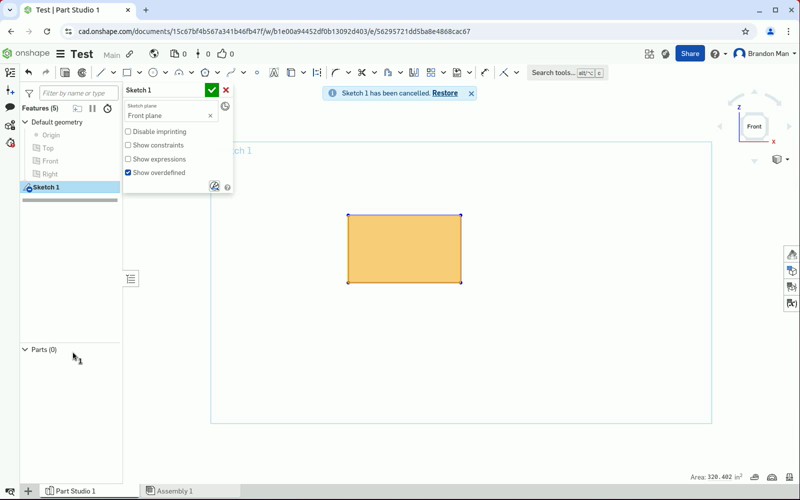
key(shift+y)
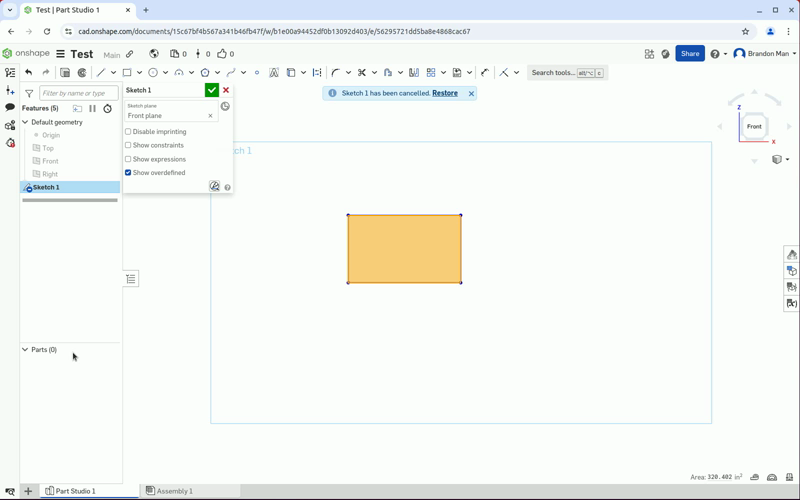
key(shift+e)
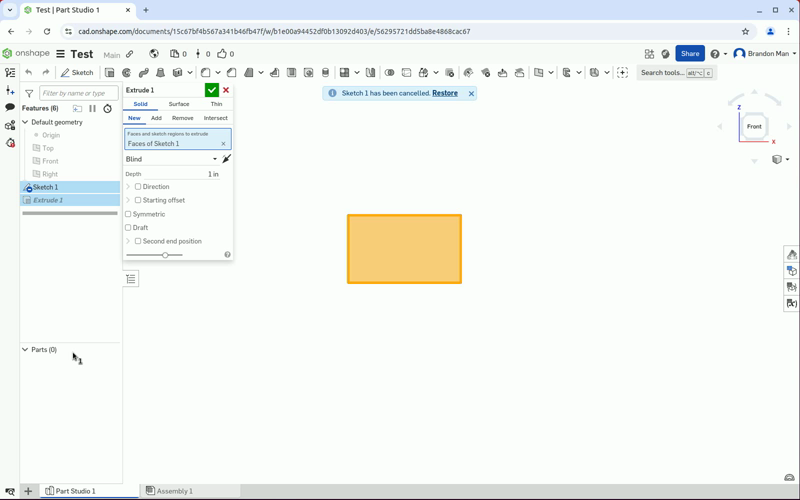
mouse_move(143, 106)
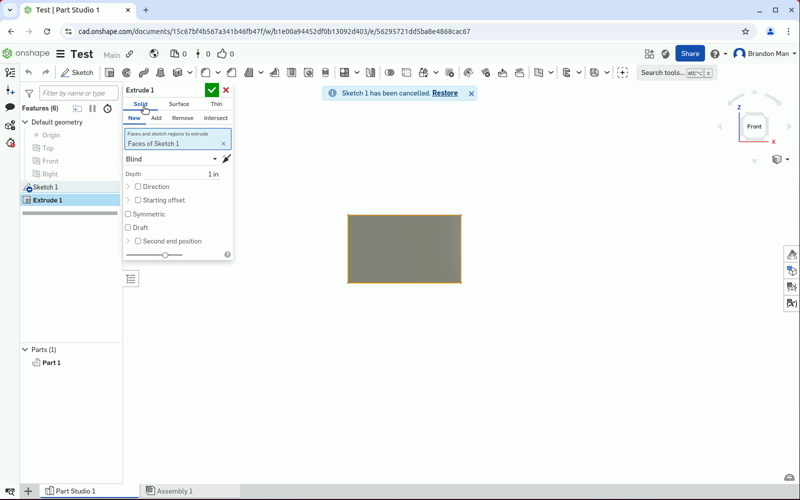
click(143, 106)
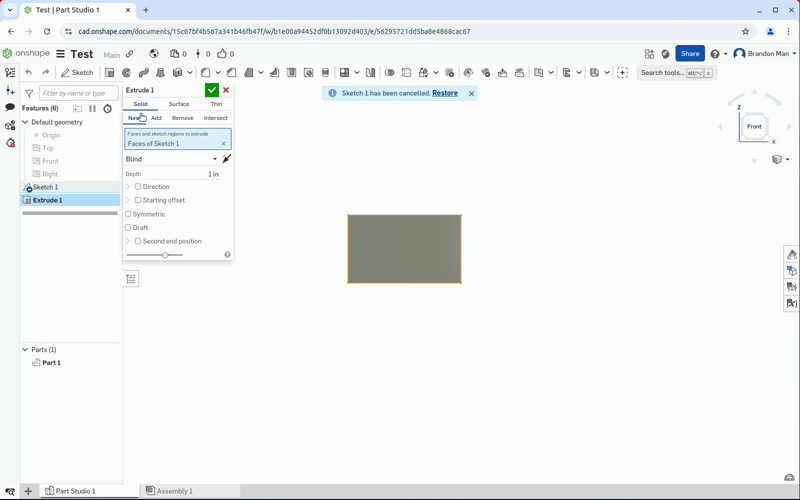
mouse_move(137, 120)
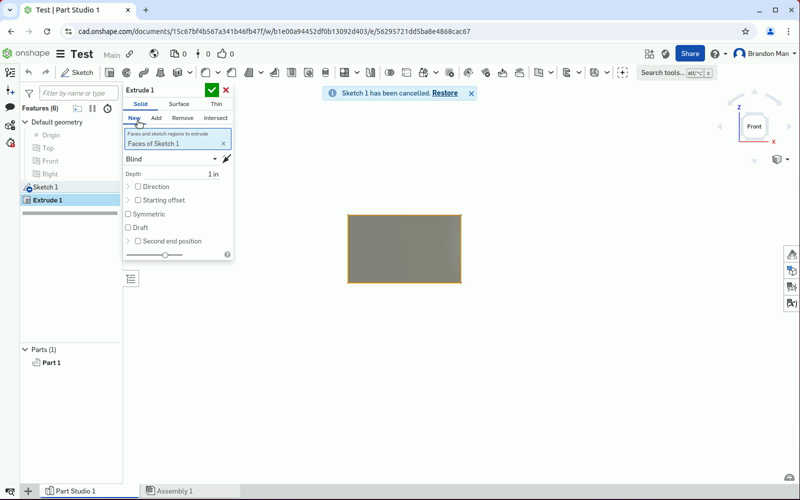
click(137, 120)
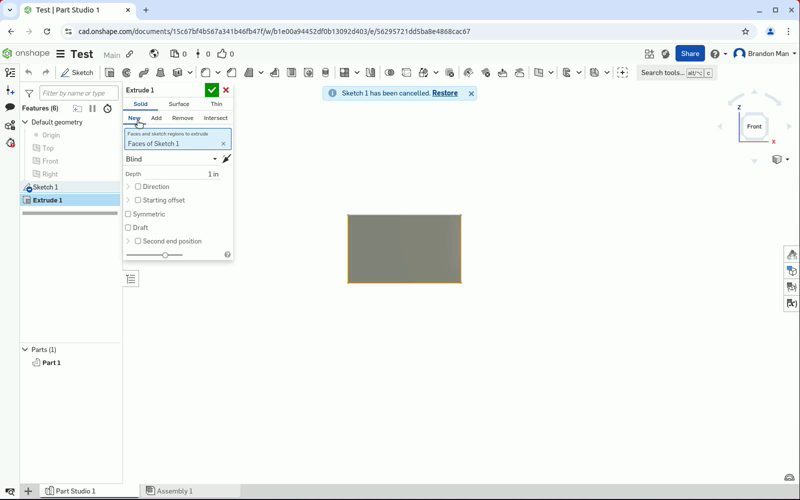
key(tab, 4)
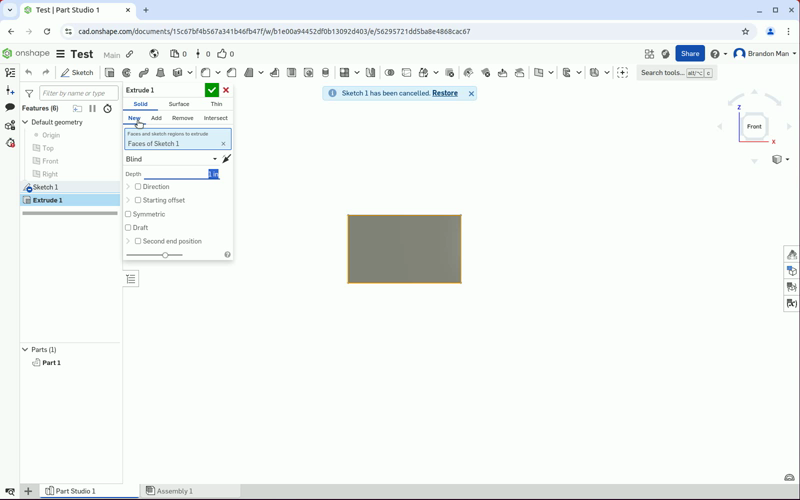
text(13.961)
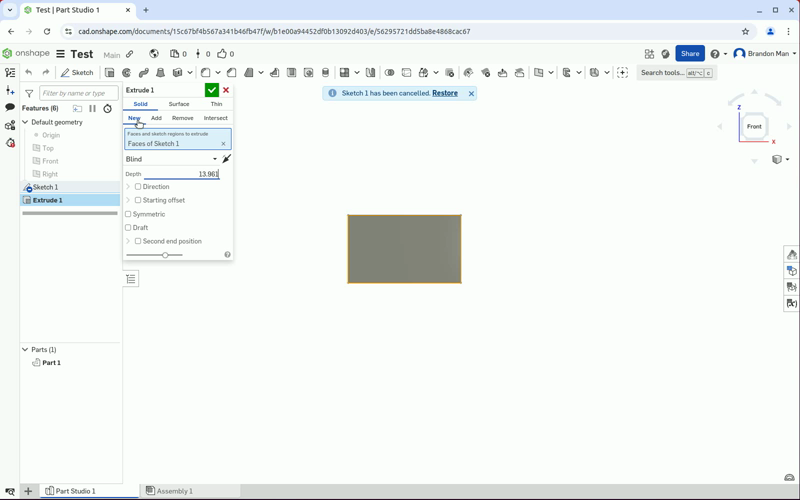
key(enter)
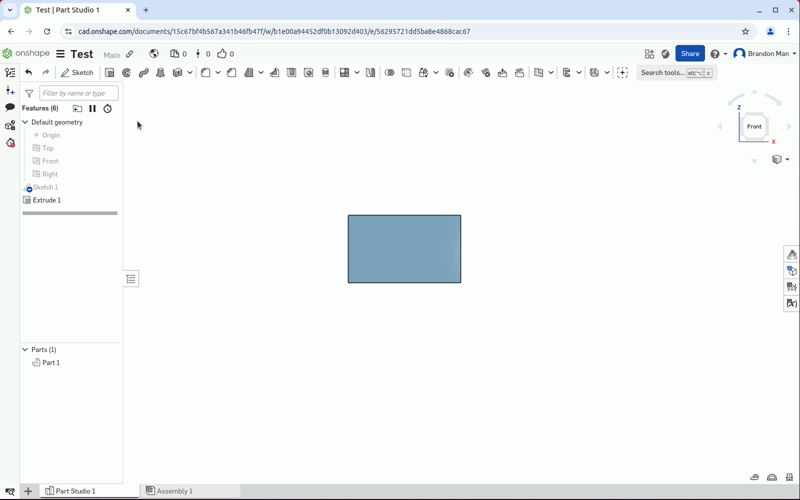
key(shift+h)
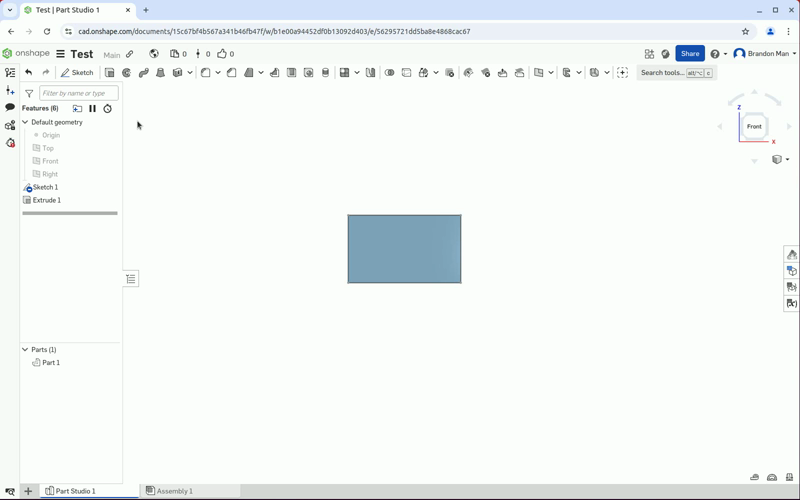
key(shift+h)
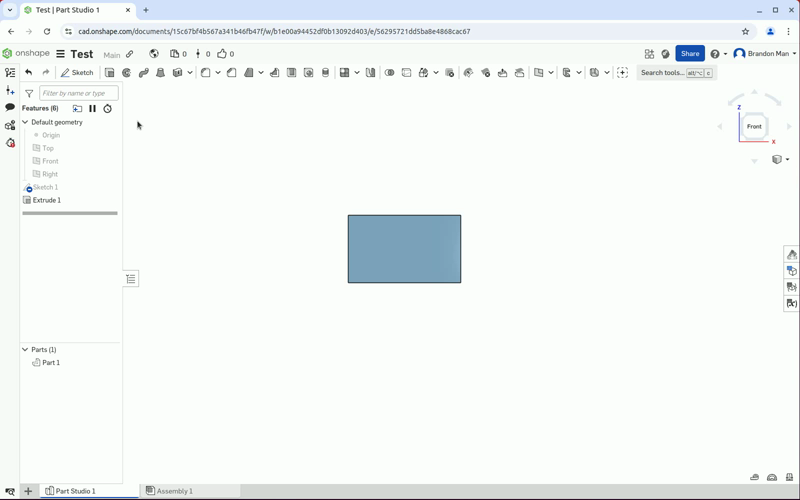
mouse_move(73, 189)
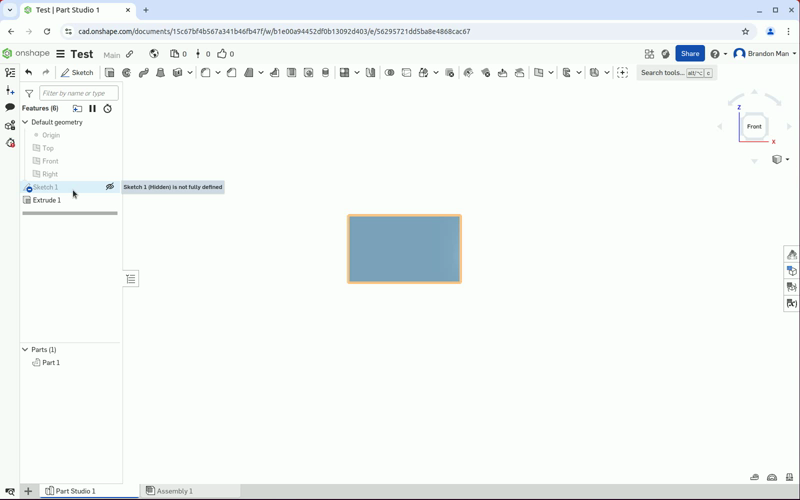
click(73, 189)
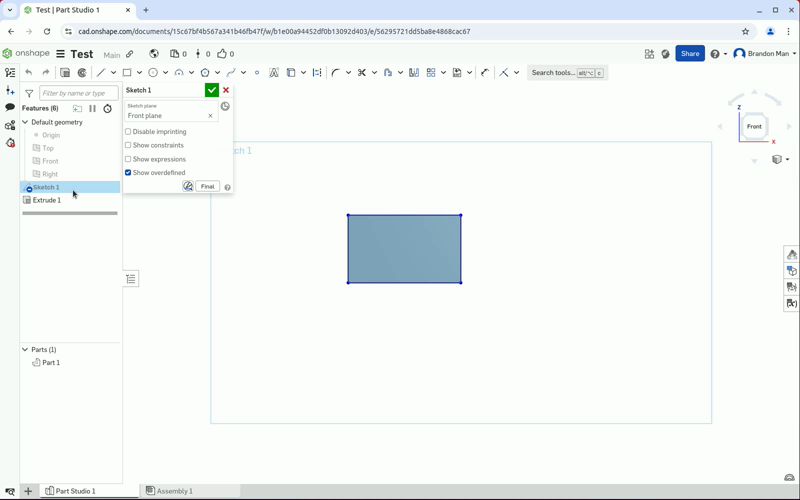
mouse_move(229, 92)
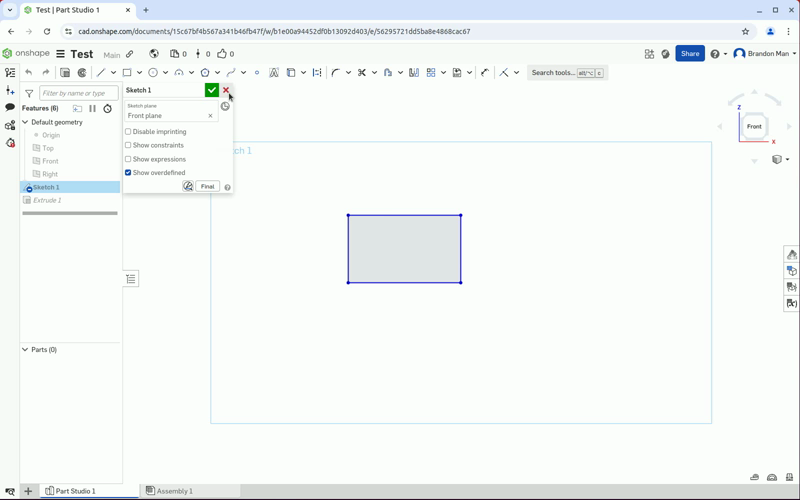
click(229, 92)
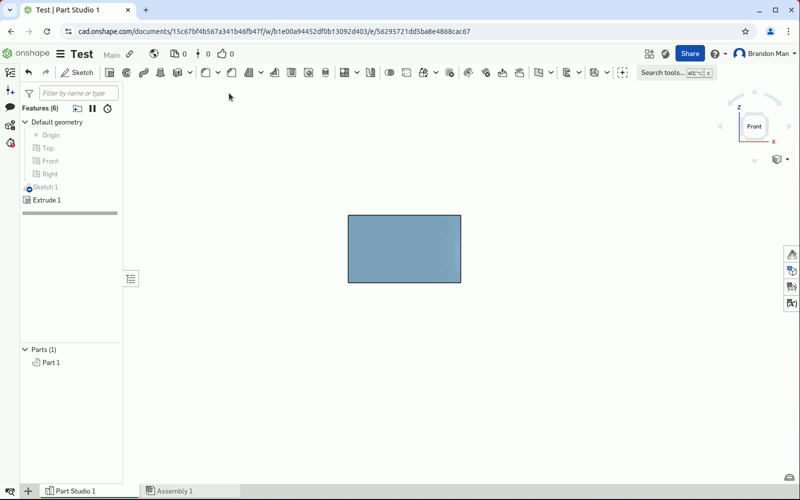
mouse_move(541, 75)
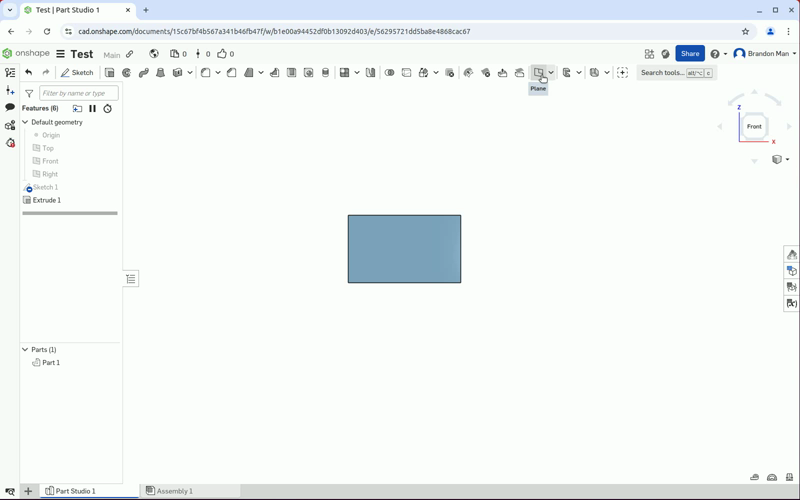
click(541, 75)
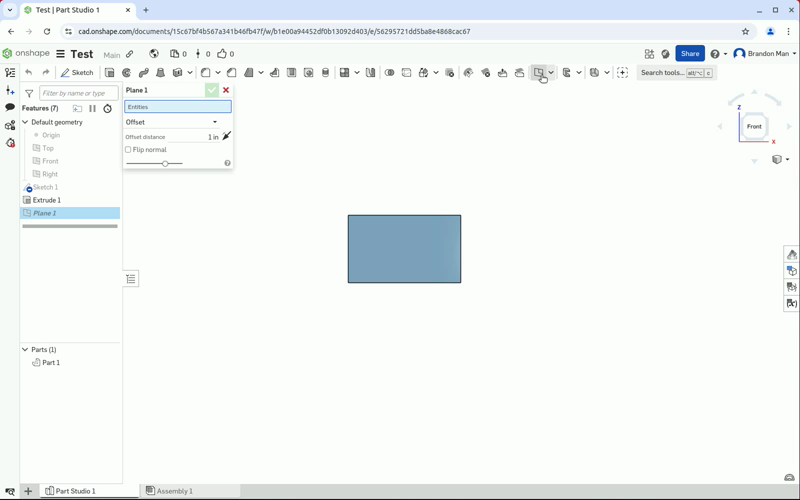
mouse_move(73, 163)
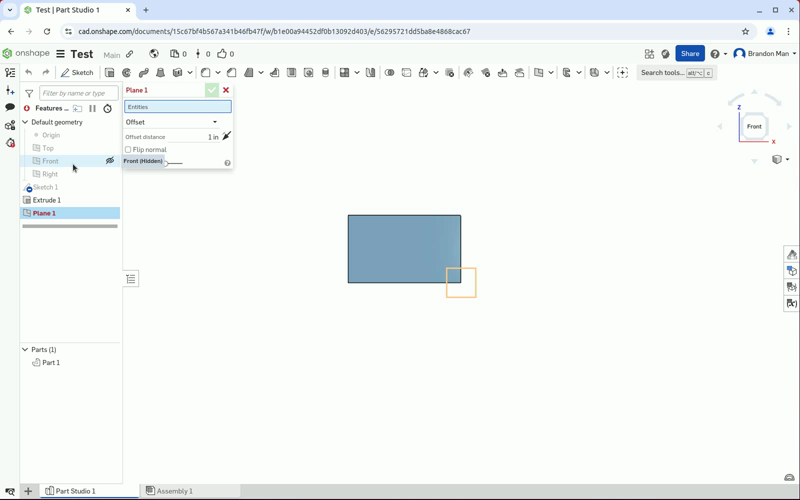
click(73, 163)
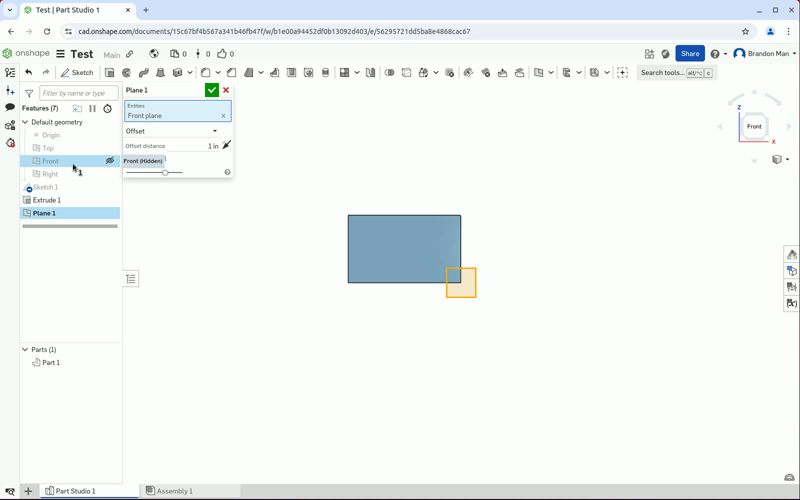
key(tab, 2)
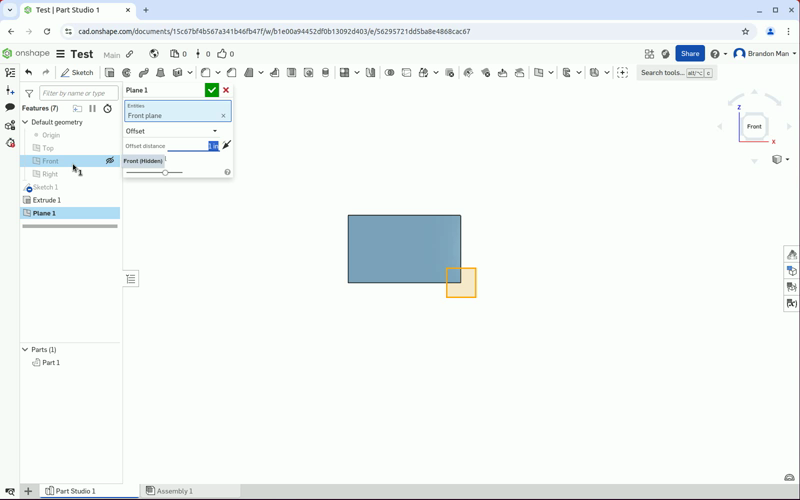
text(13.957)
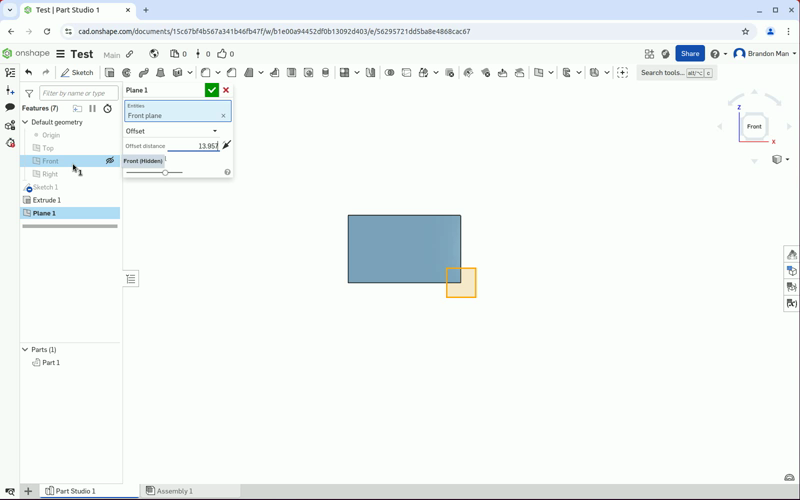
key(enter, 2)
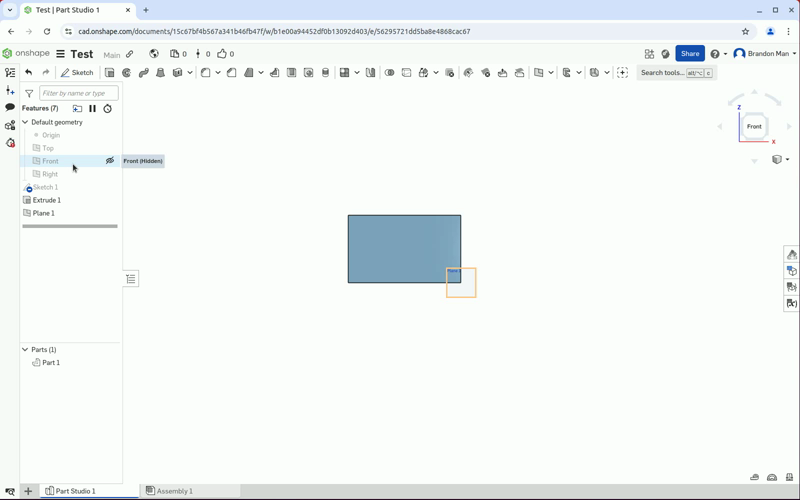
key(shift+s)
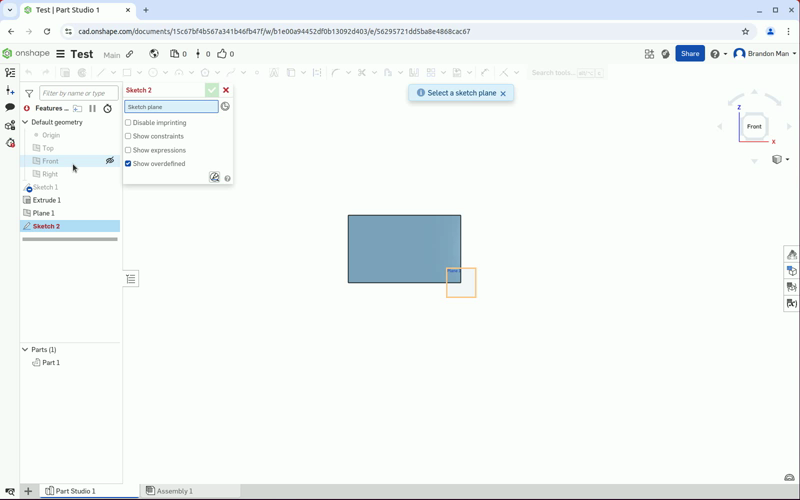
mouse_move(73, 215)
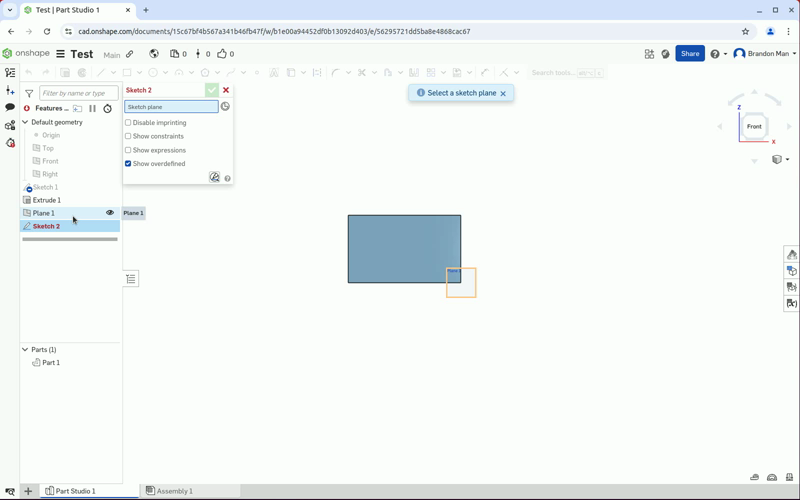
click(73, 215)
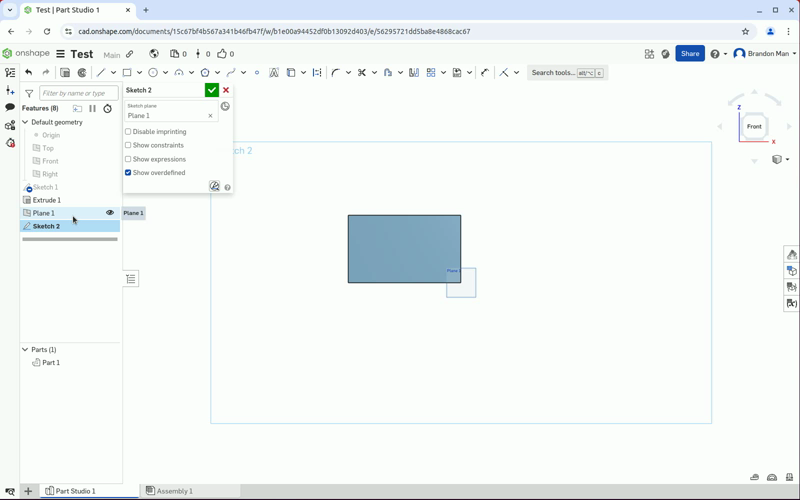
mouse_move(73, 352)
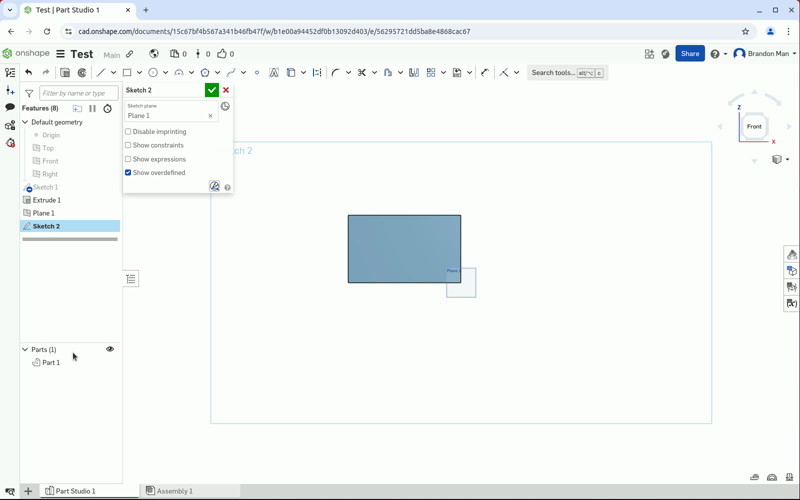
key(y)
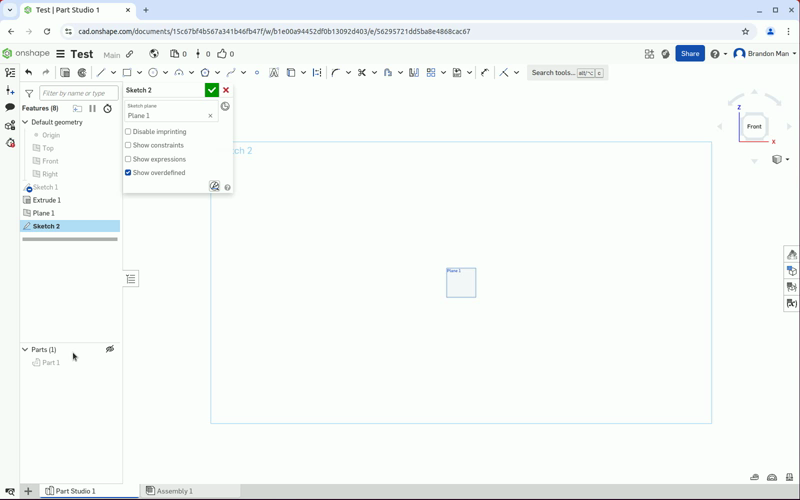
key(l)
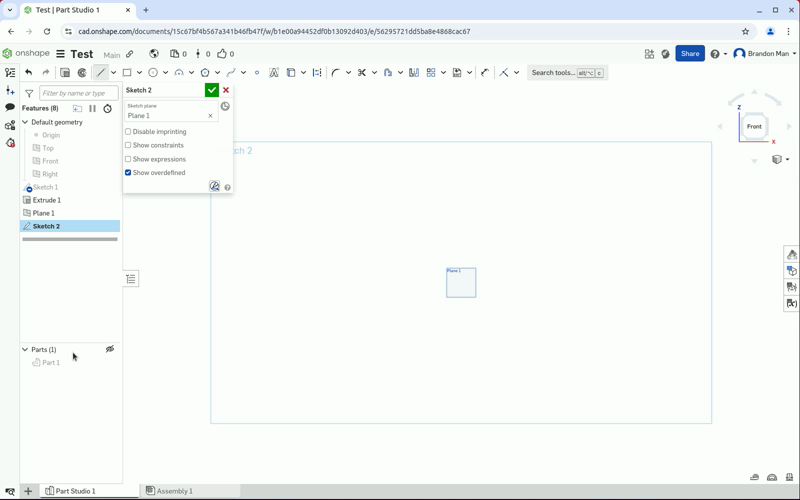
key_down(shift)
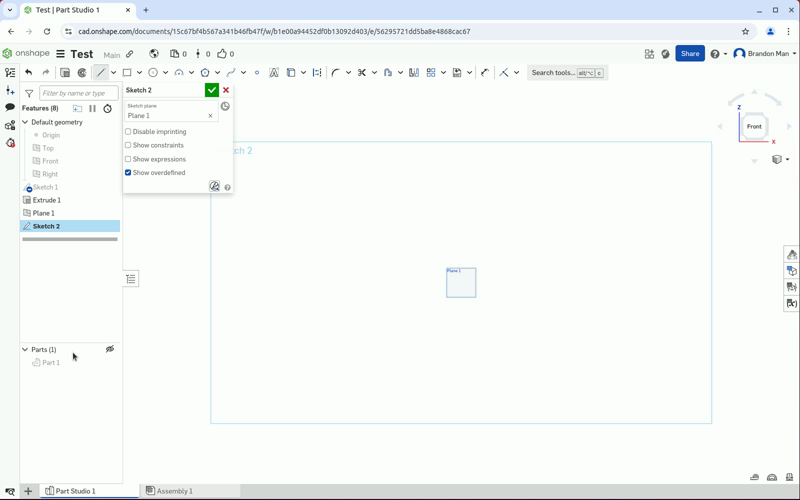
mouse_move(382, 260)
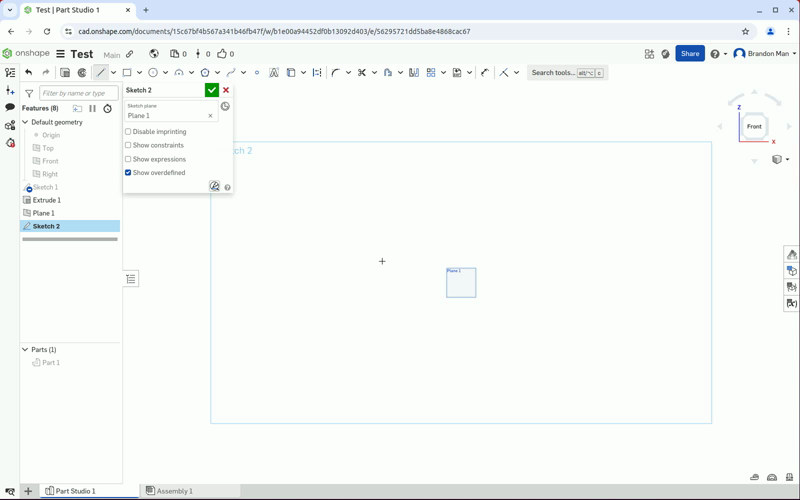
click(382, 260)
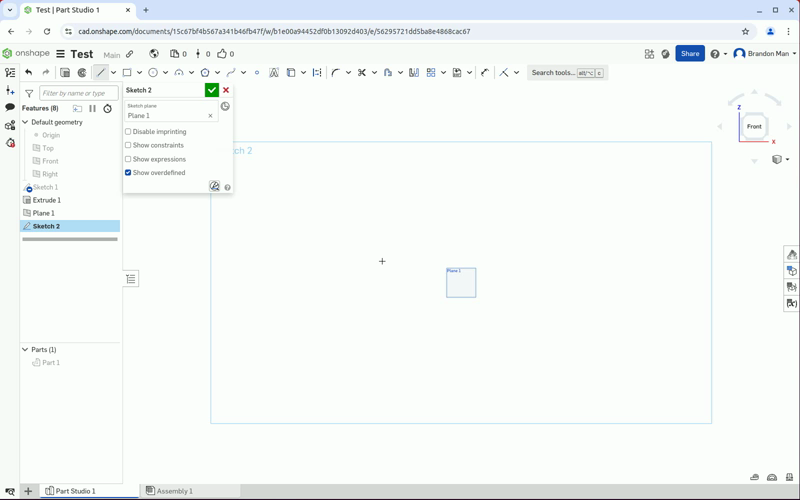
key_up(shift)
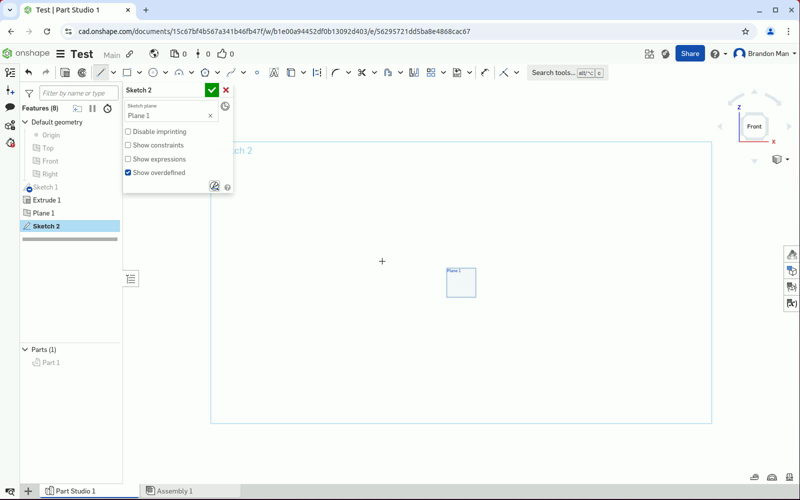
key_down(shift)
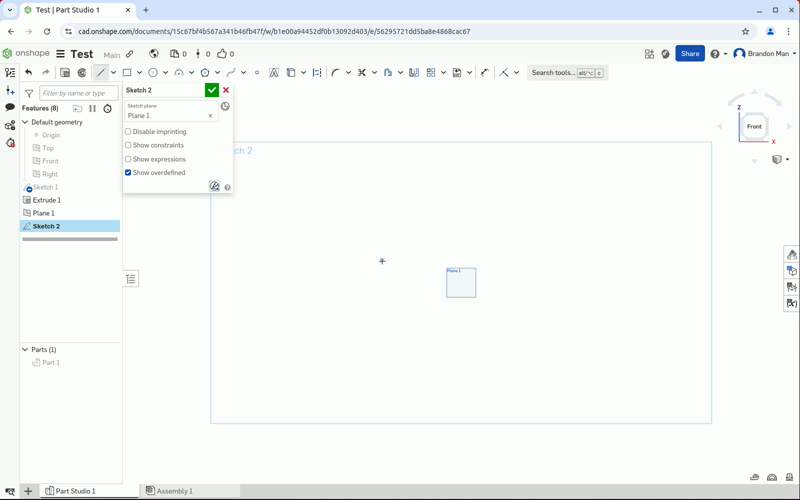
mouse_move(412, 260)
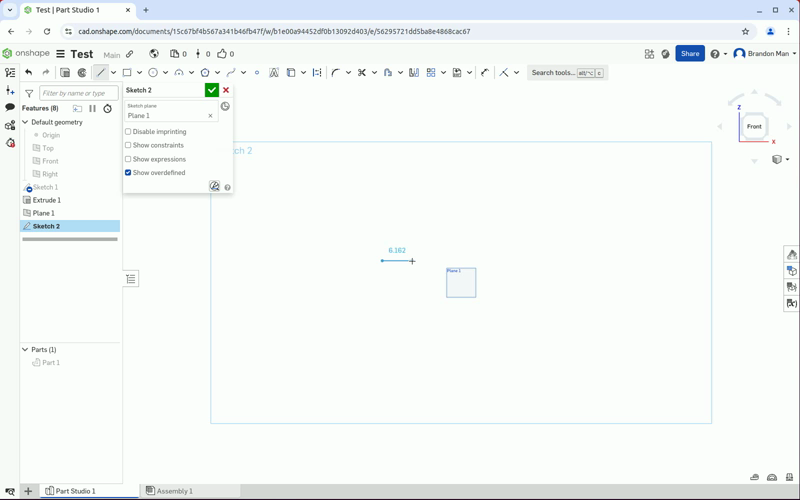
mouse_move(427, 260)
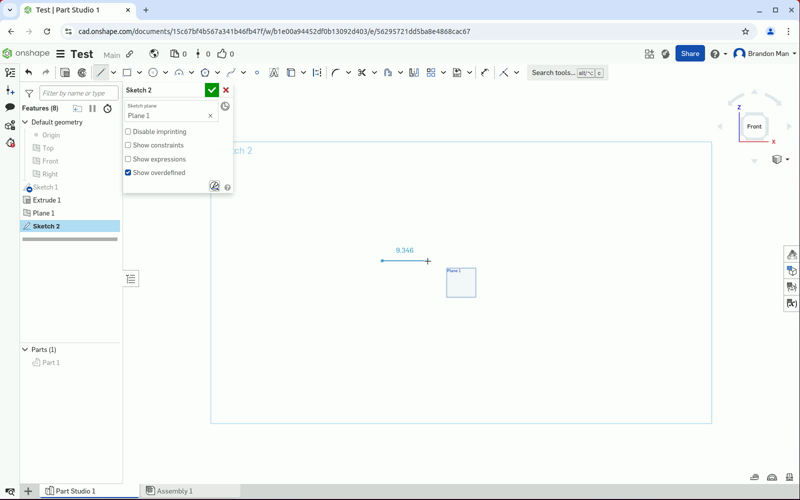
click(427, 260)
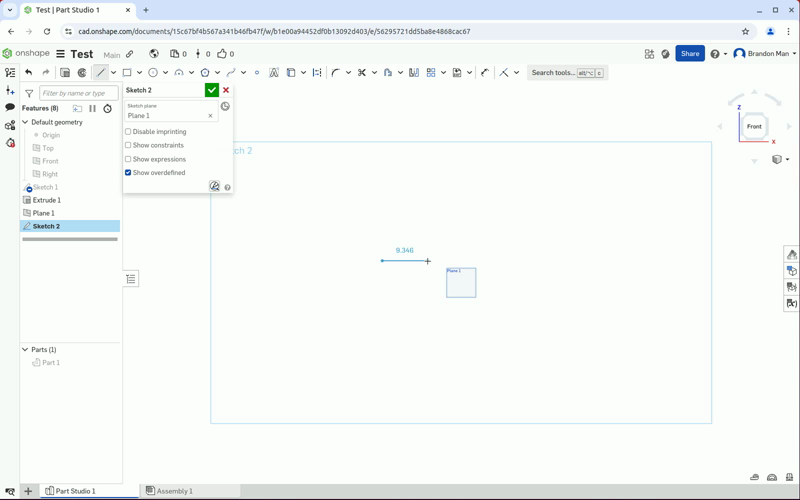
key_up(shift)
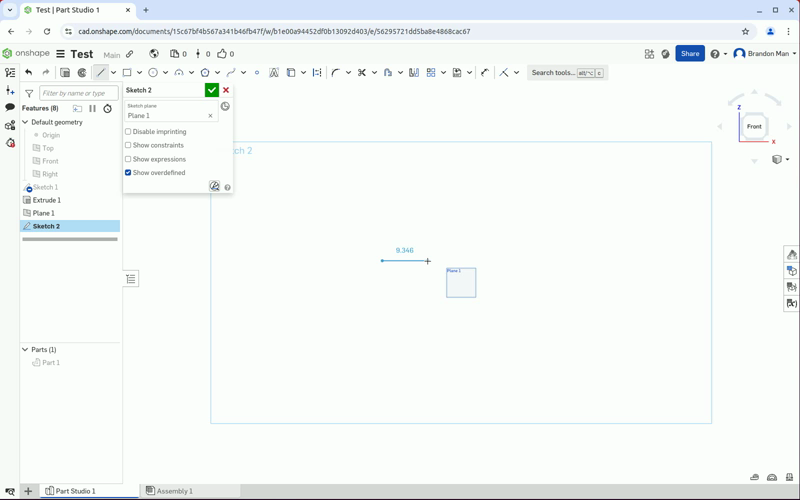
key_down(shift)
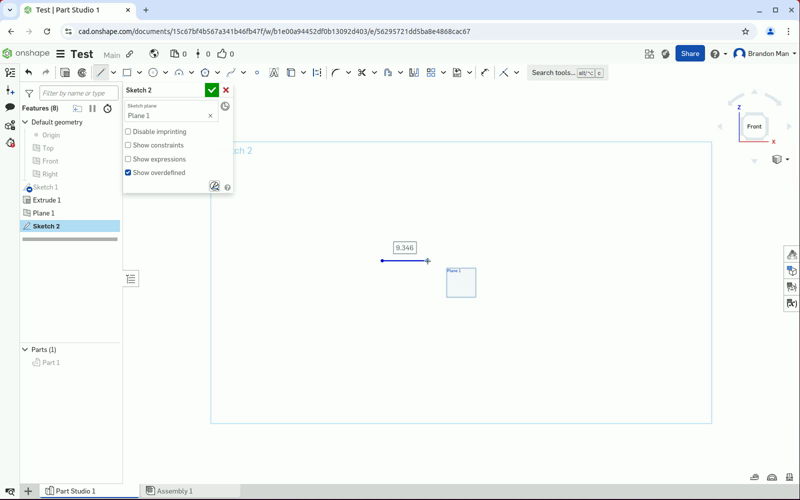
mouse_move(457, 260)
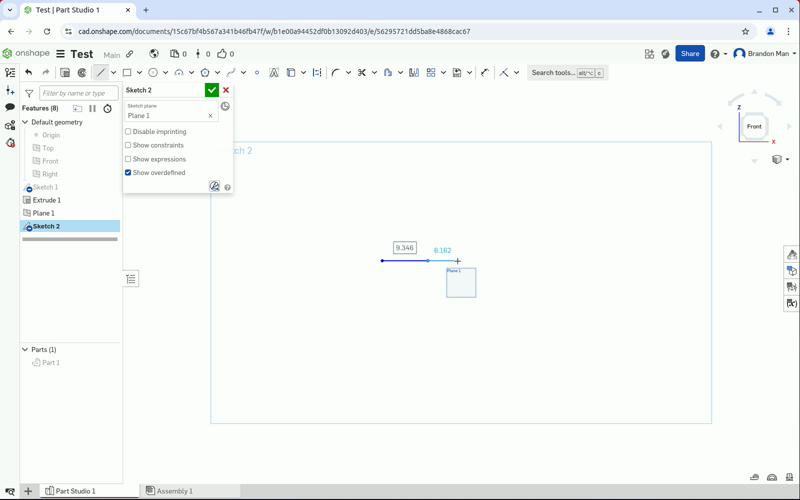
mouse_move(427, 237)
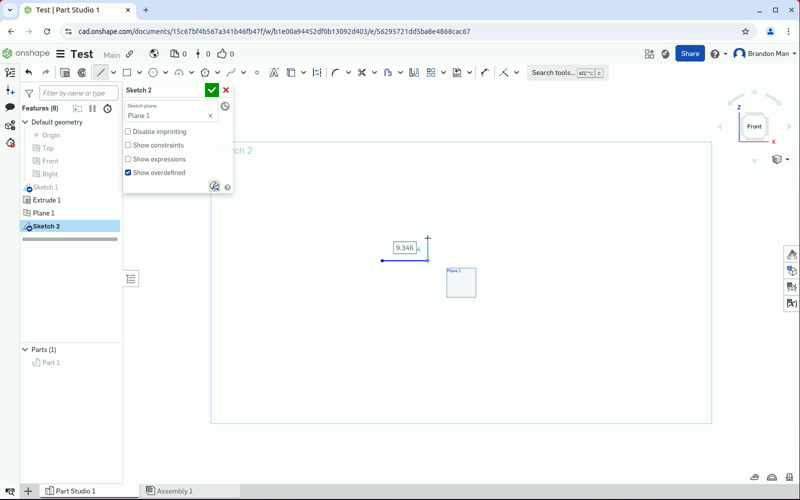
click(427, 237)
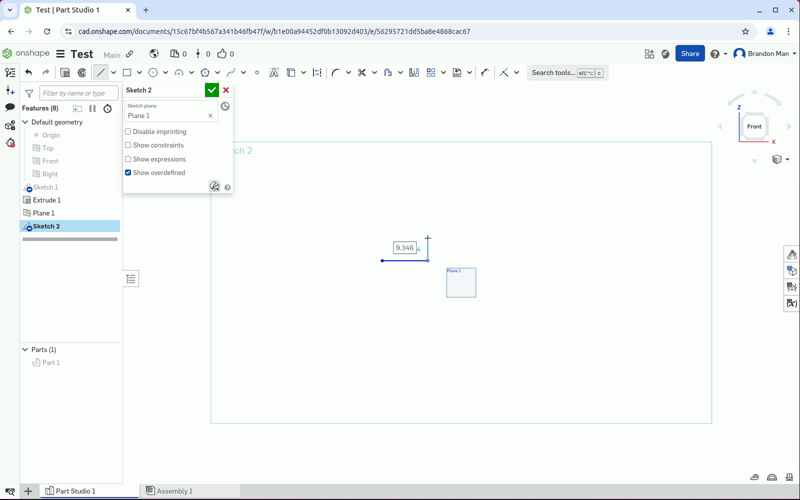
key_up(shift)
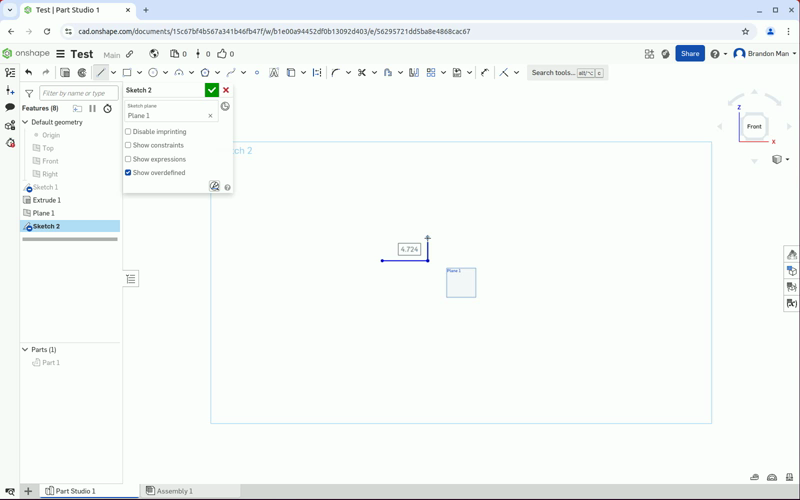
key_down(shift)
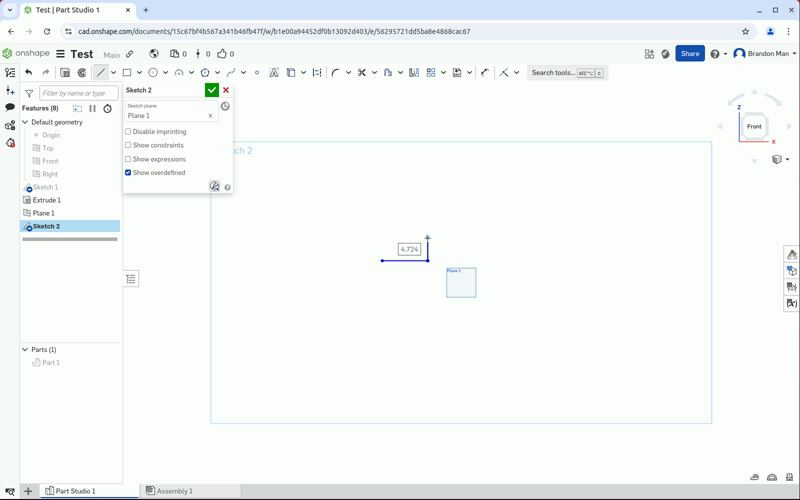
mouse_move(457, 237)
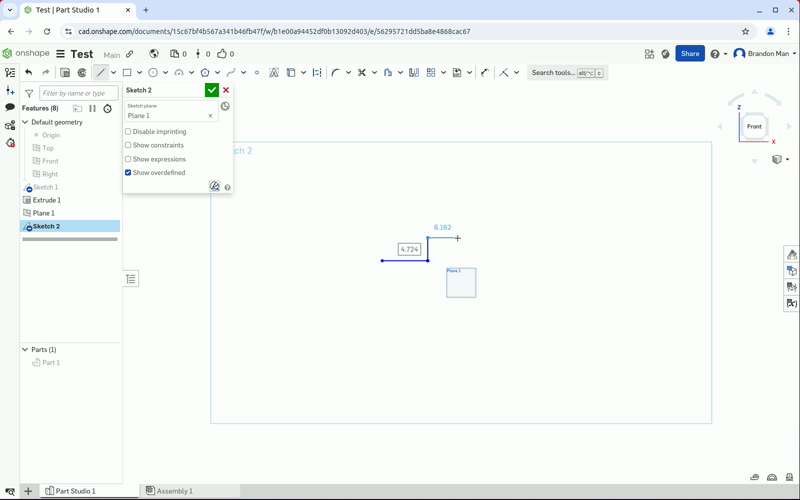
mouse_move(382, 237)
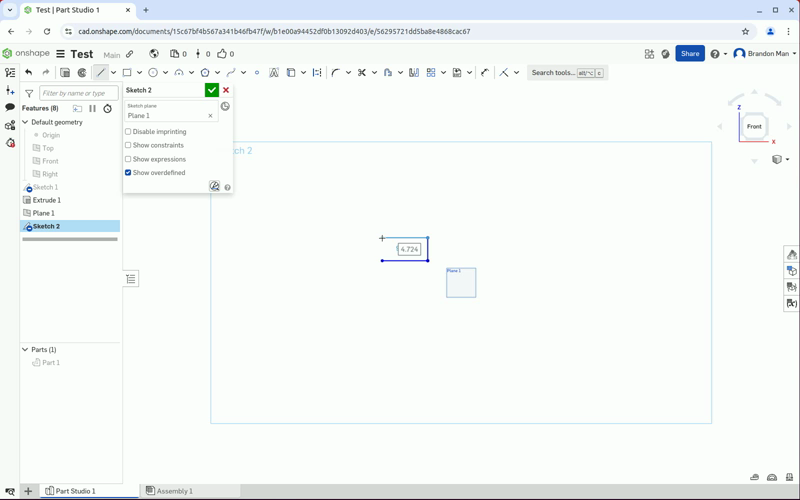
click(382, 237)
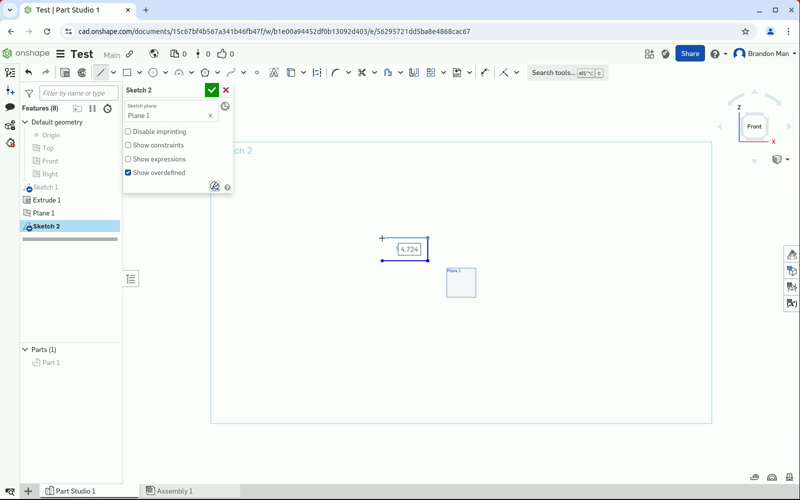
key_up(shift)
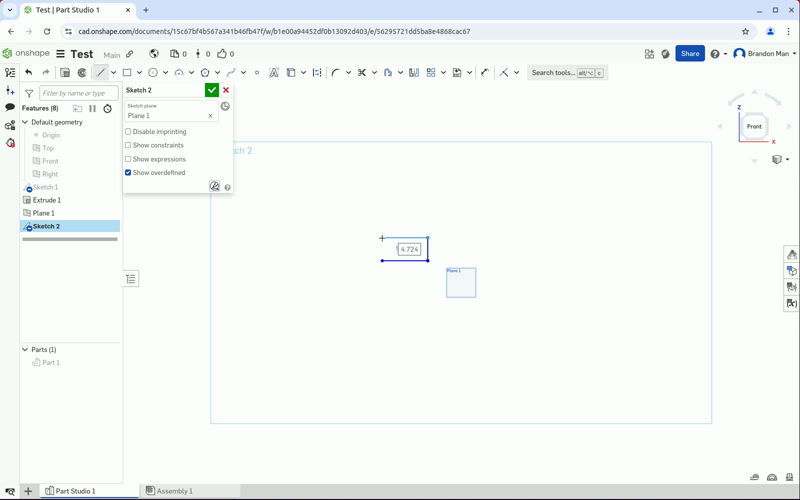
mouse_move(412, 237)
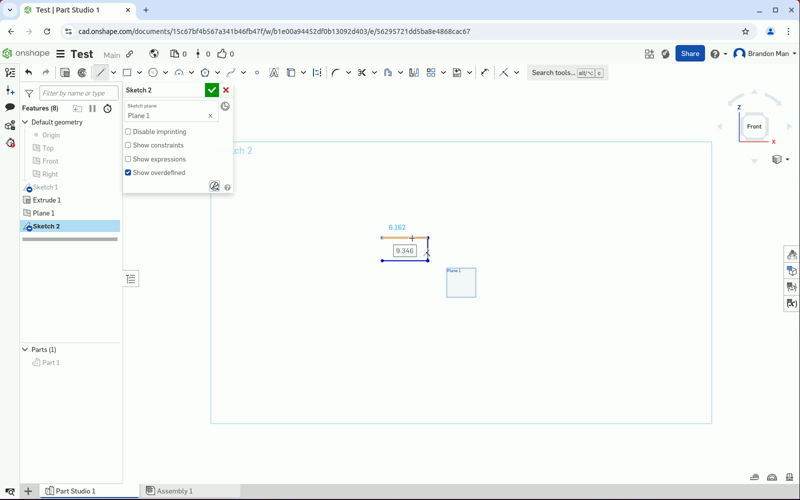
key_down(shift)
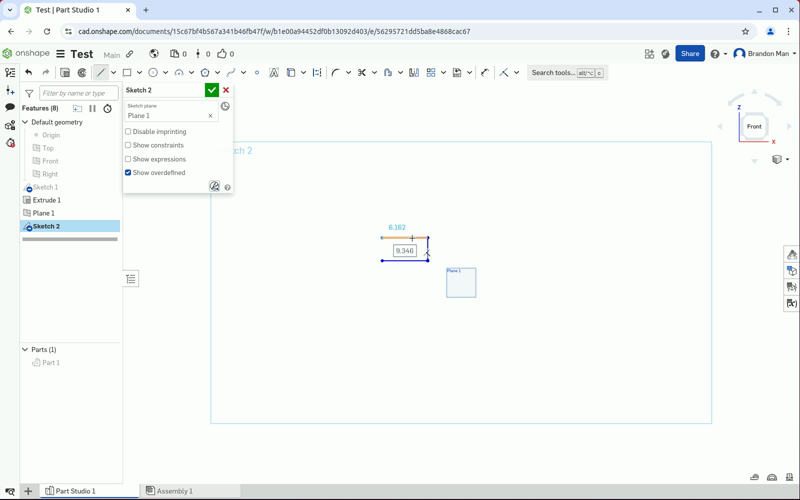
mouse_move(382, 260)
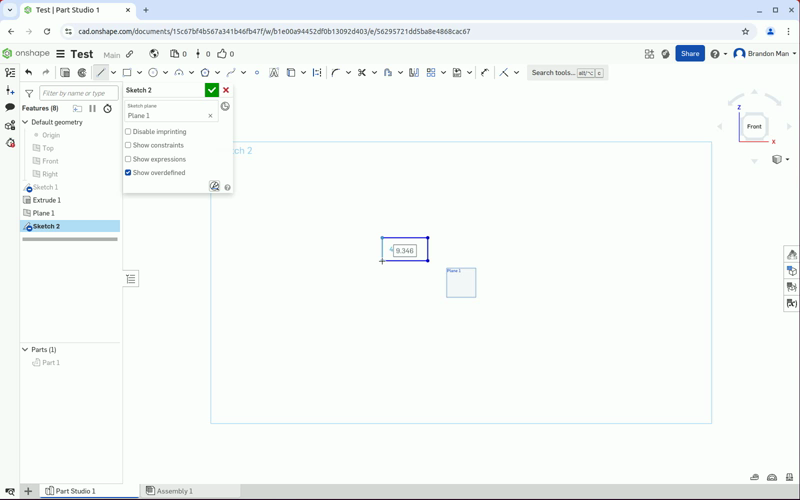
key_up(shift)
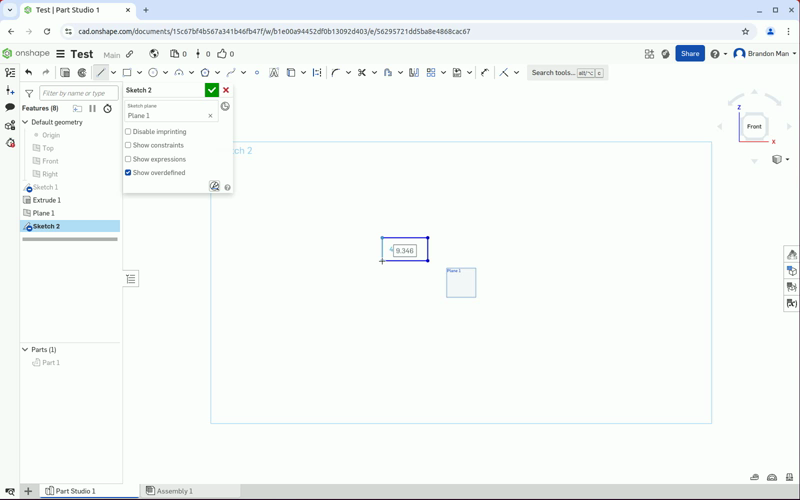
click(382, 260)
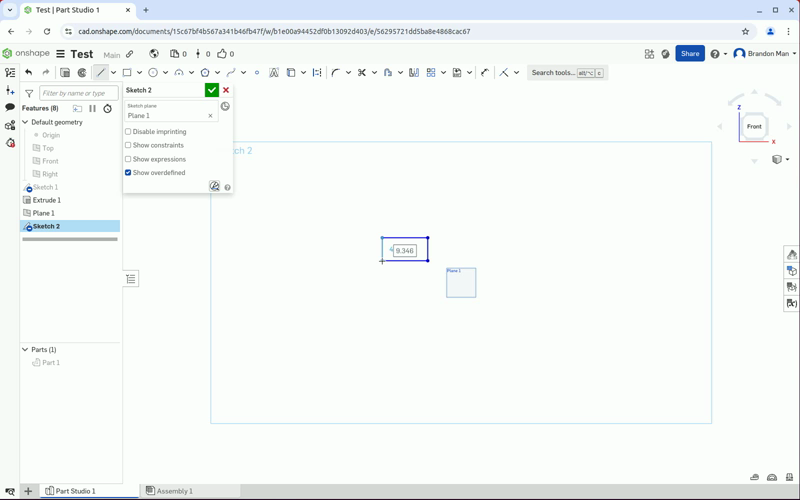
key(esc)
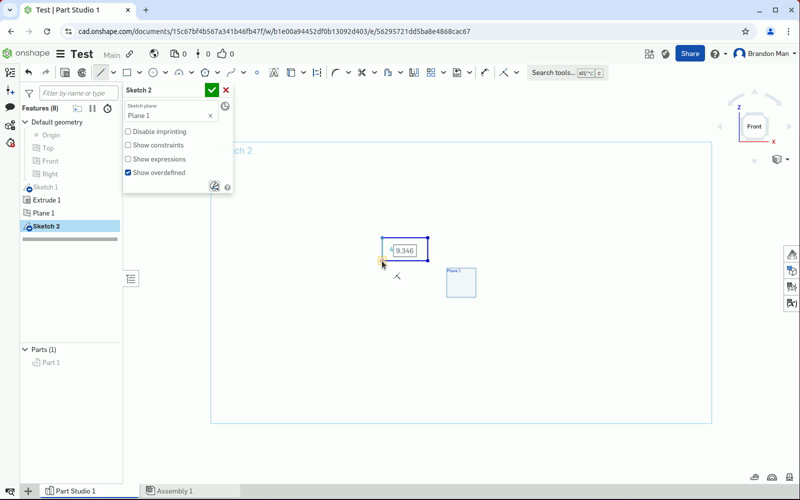
mouse_move(388, 244)
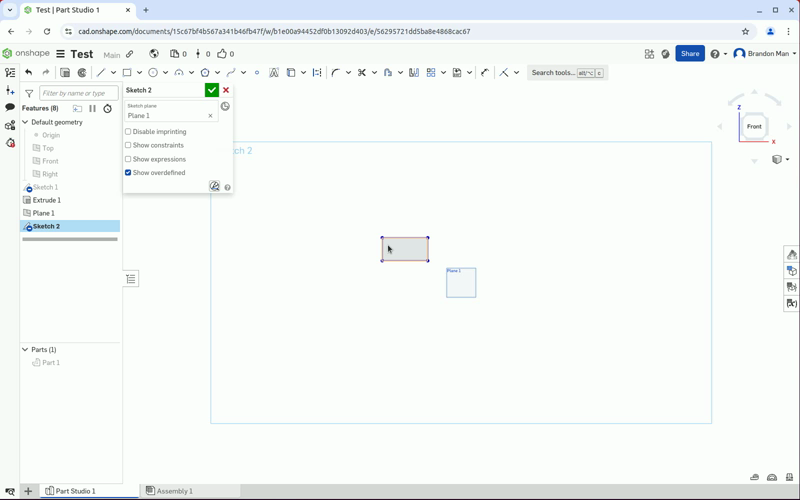
scroll(6)
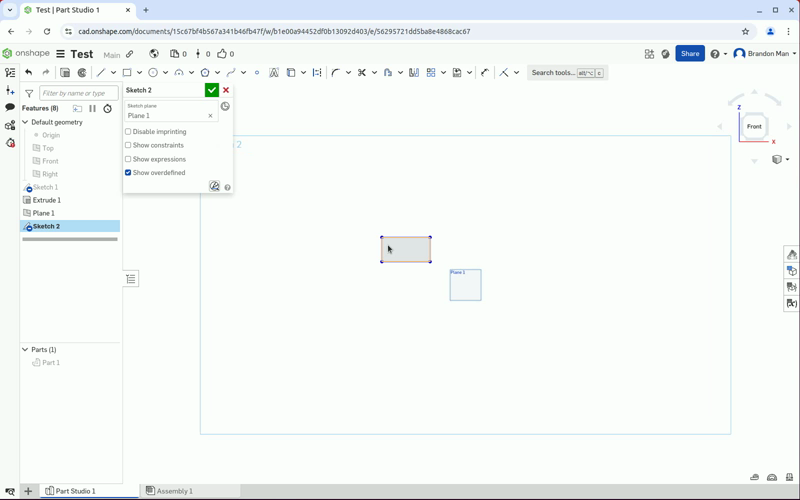
scroll(6)
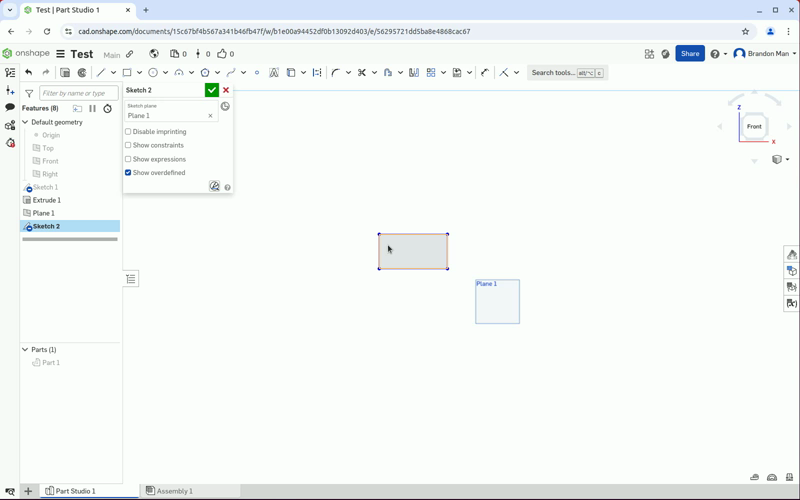
scroll(6)
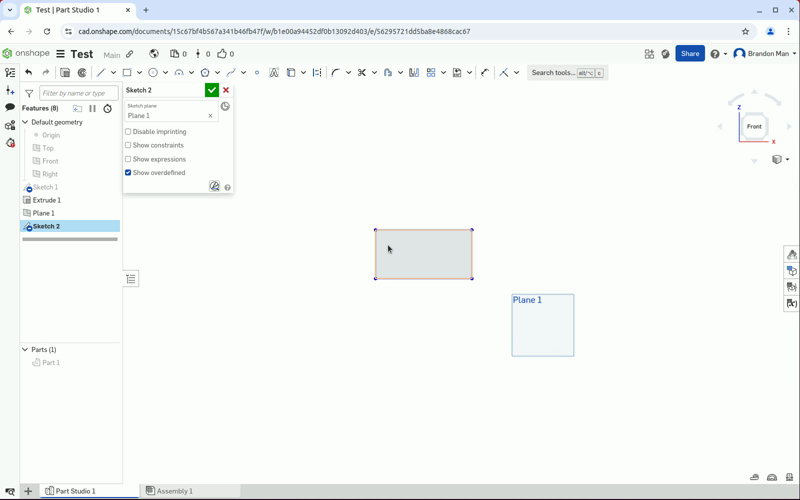
scroll(6)
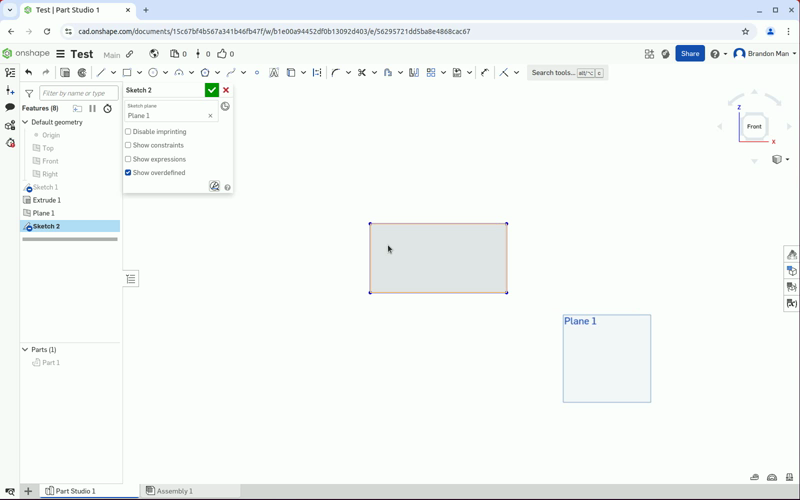
scroll(6)
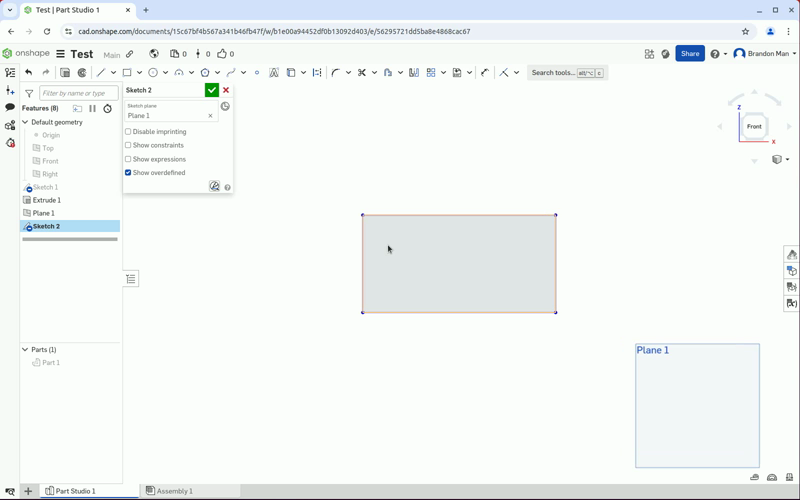
scroll(6)
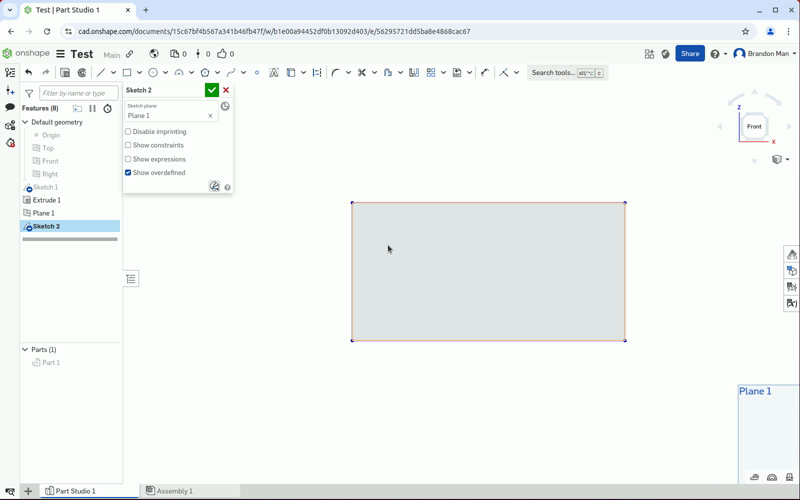
scroll(6)
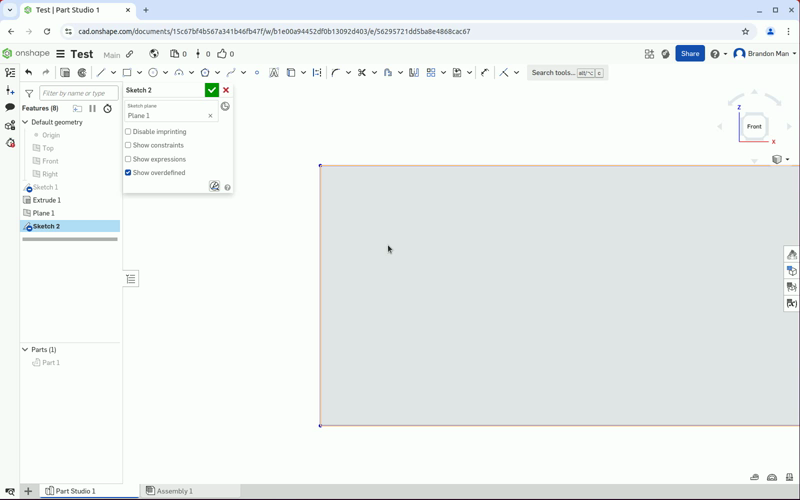
click(388, 244)
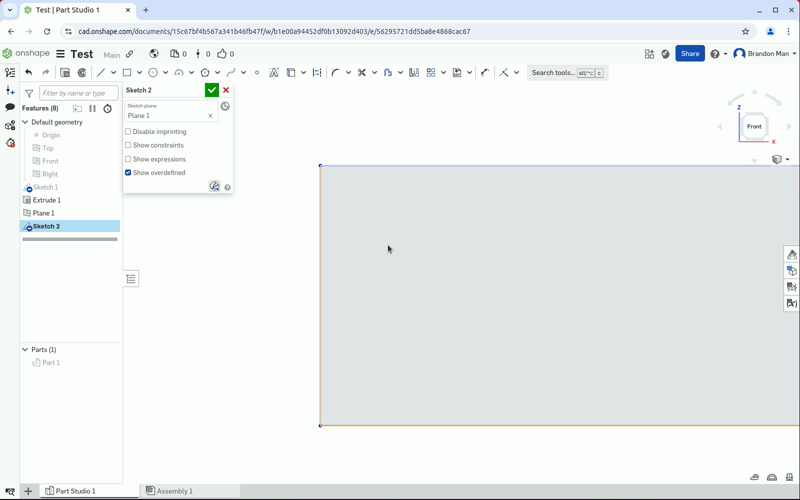
scroll(-6)
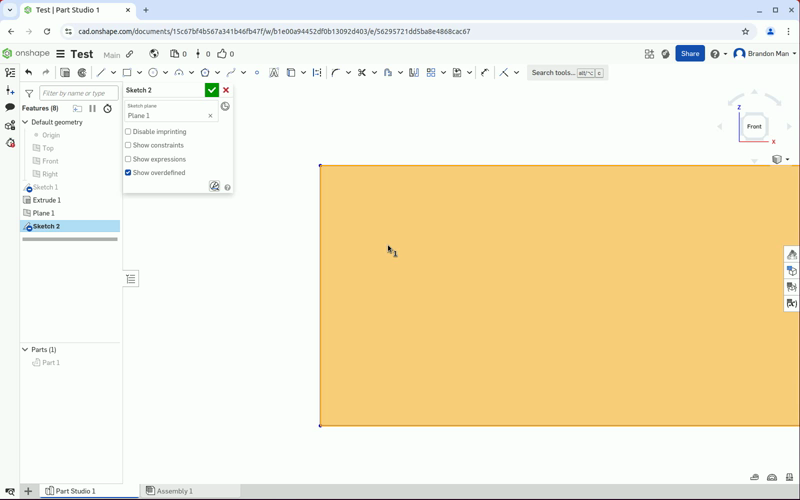
scroll(-6)
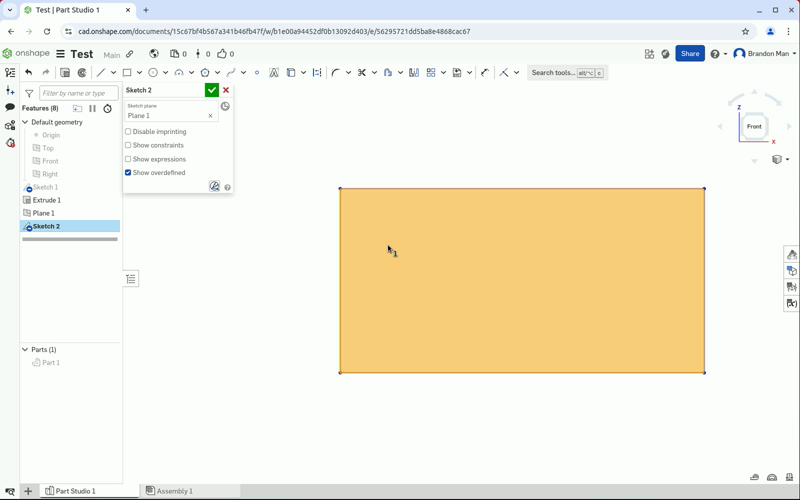
scroll(-6)
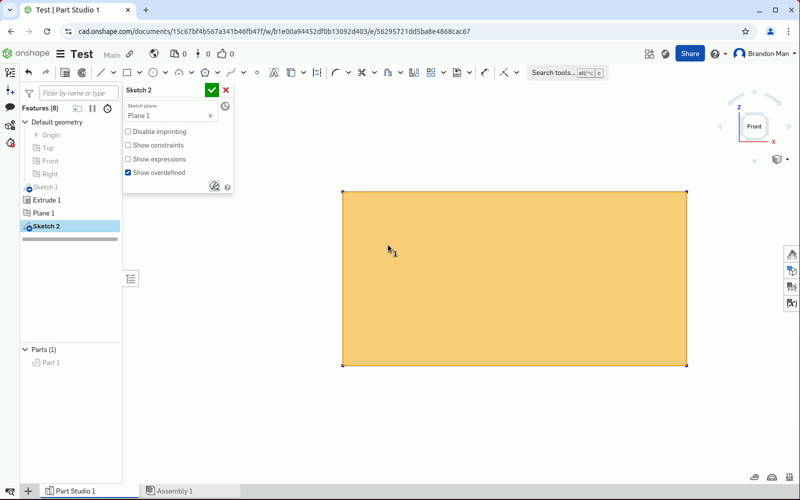
scroll(-6)
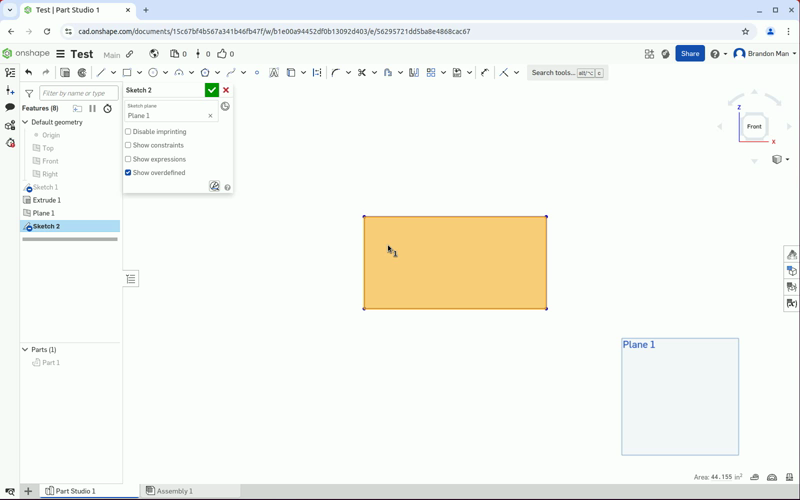
scroll(-6)
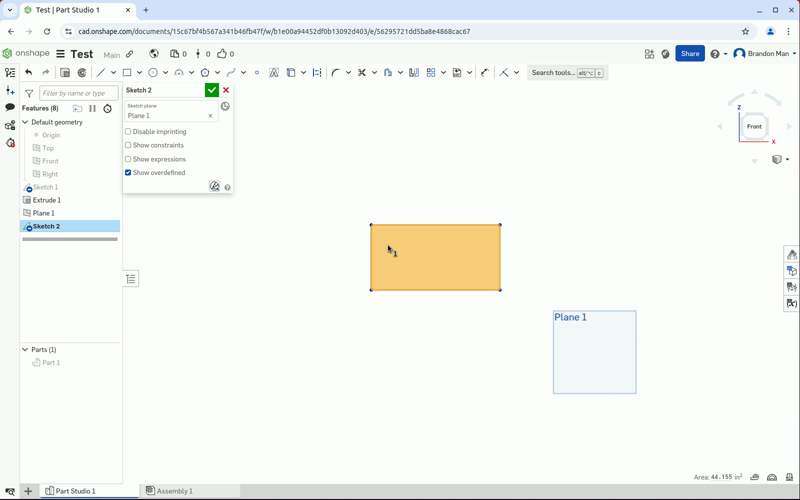
scroll(-6)
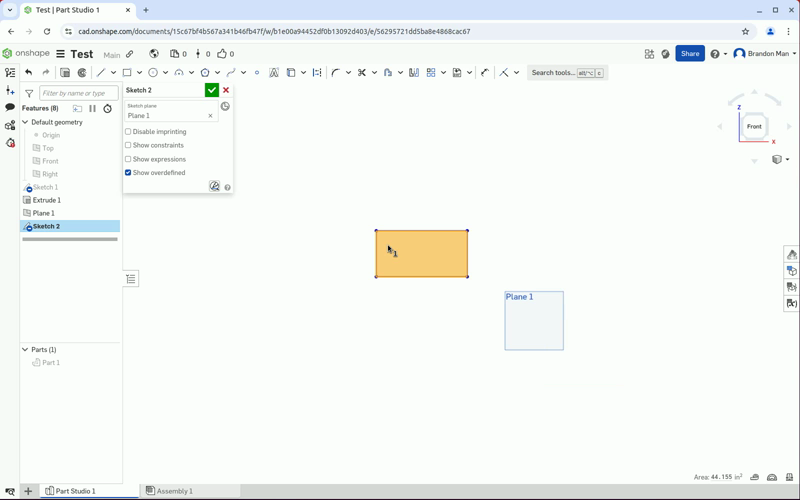
scroll(-6)
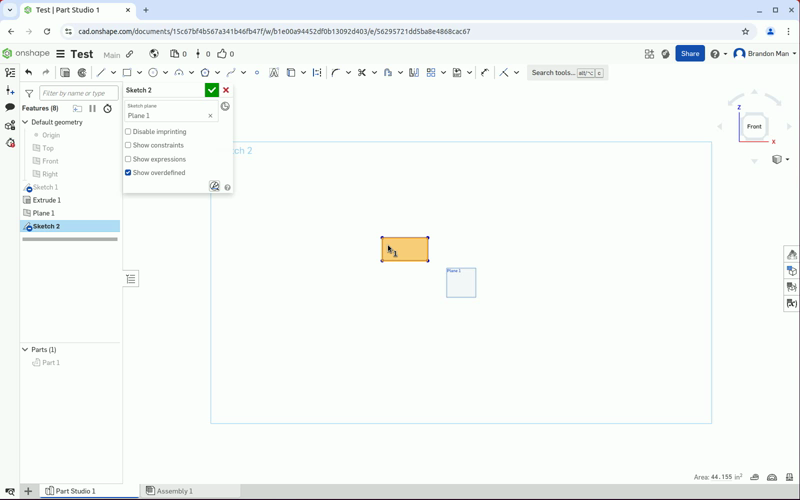
mouse_move(73, 352)
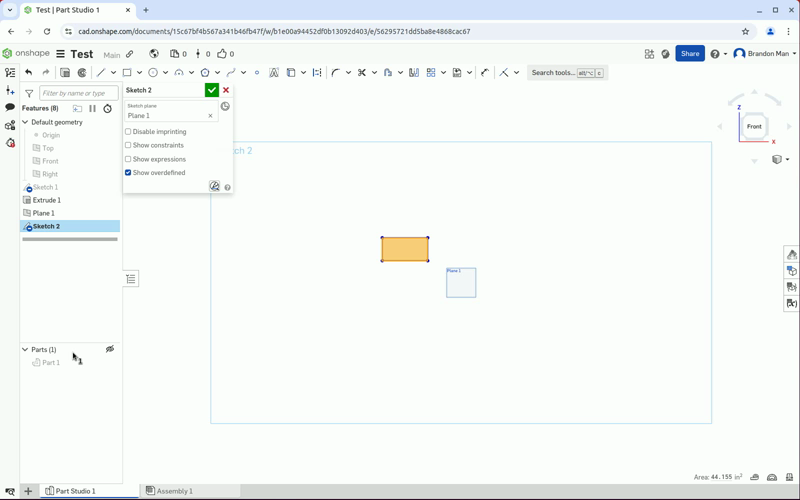
key(shift+y)
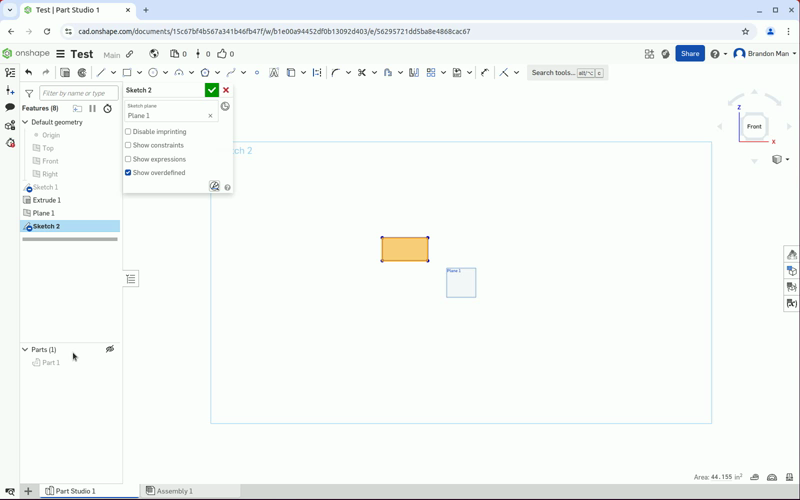
key(shift+e)
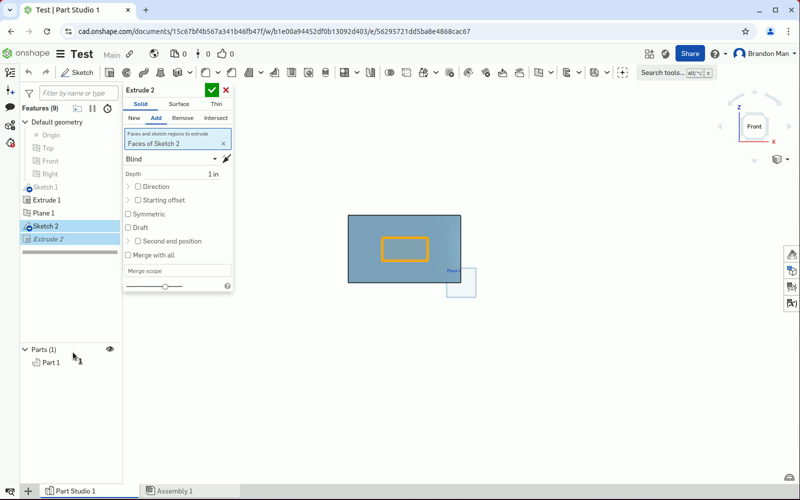
mouse_move(143, 106)
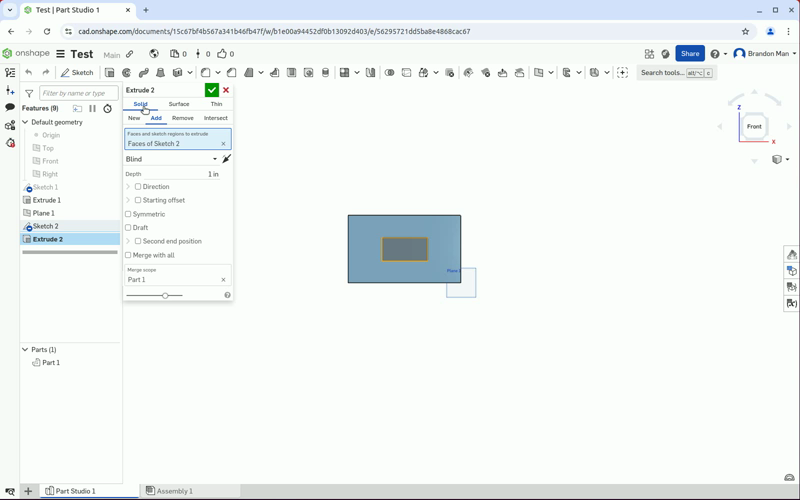
click(143, 106)
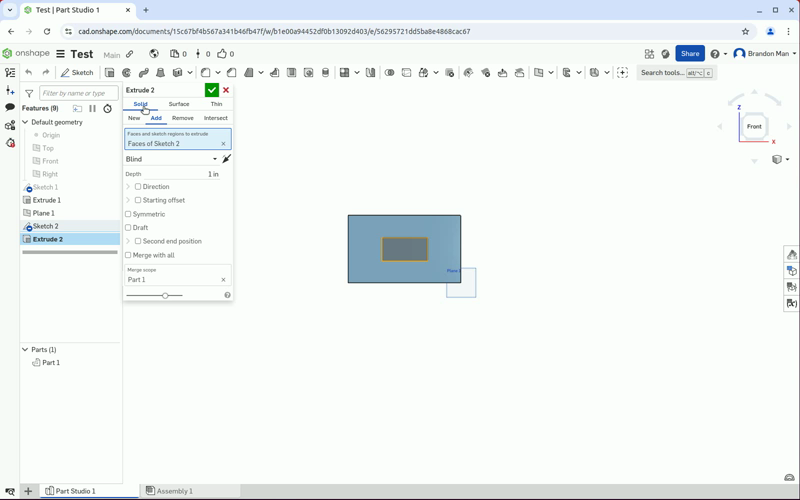
mouse_move(186, 120)
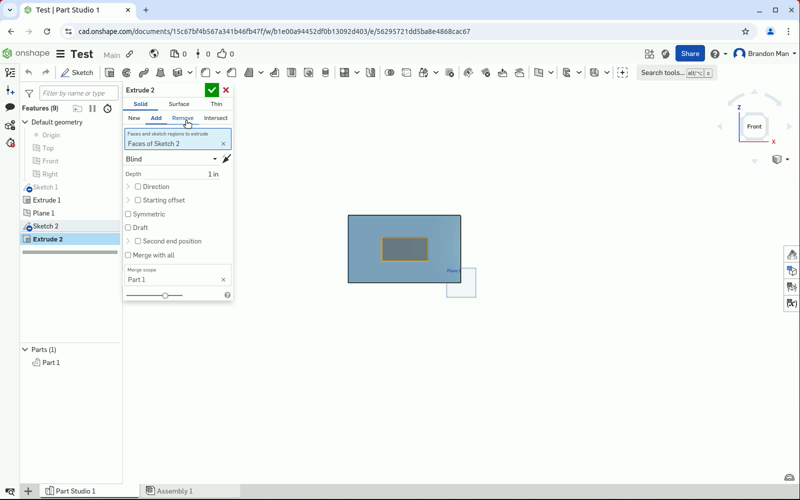
click(186, 120)
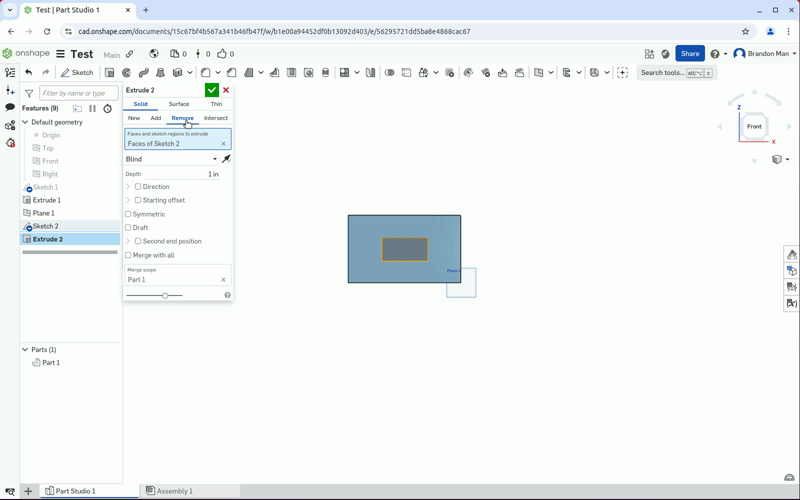
key(tab, 4)
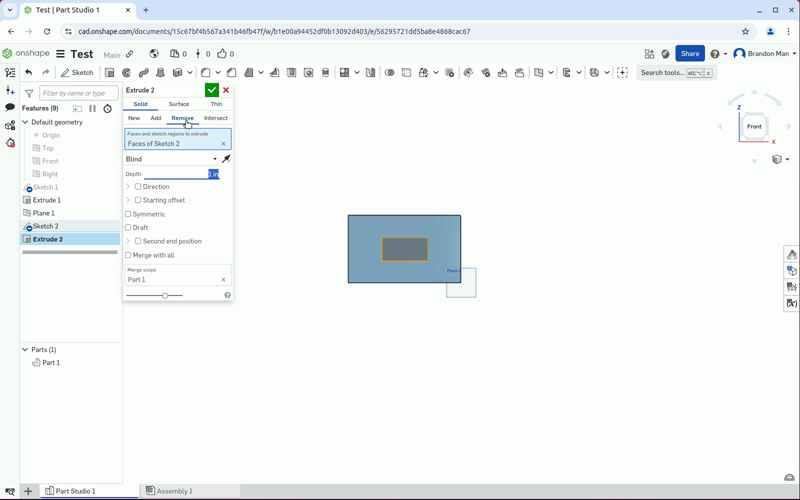
text(9.147)
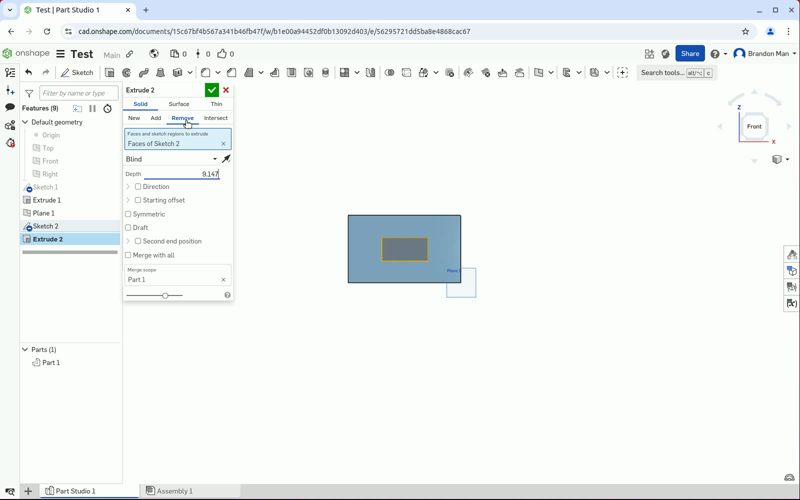
key(tab, 6)
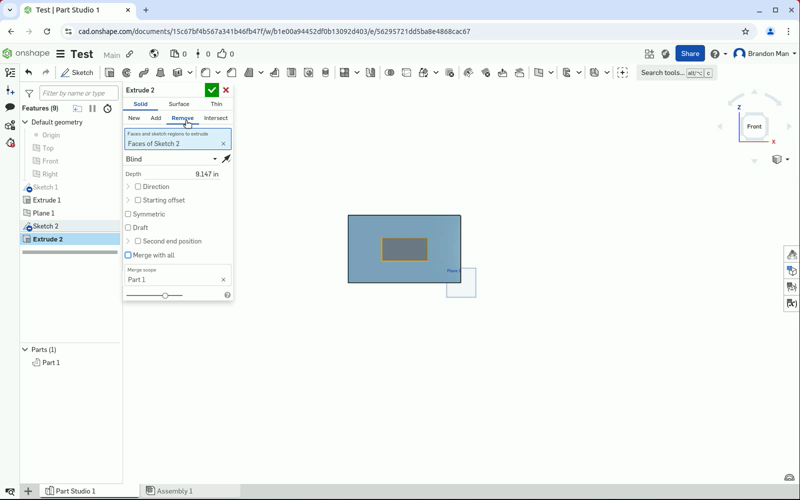
key(space)
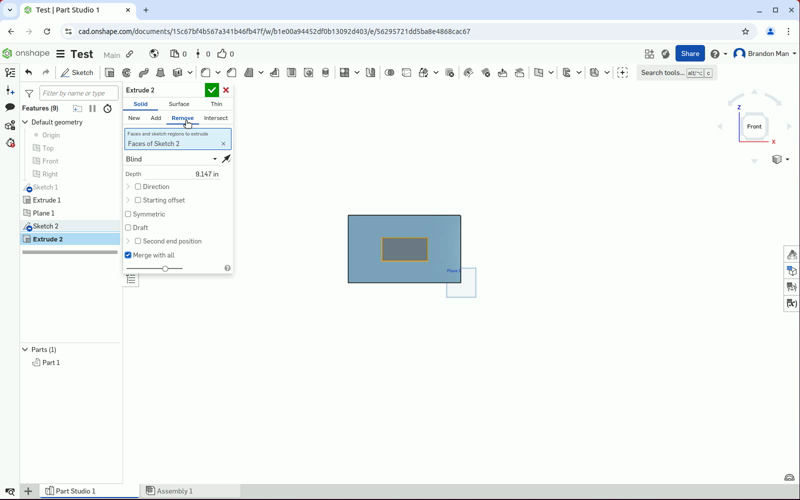
key(enter)
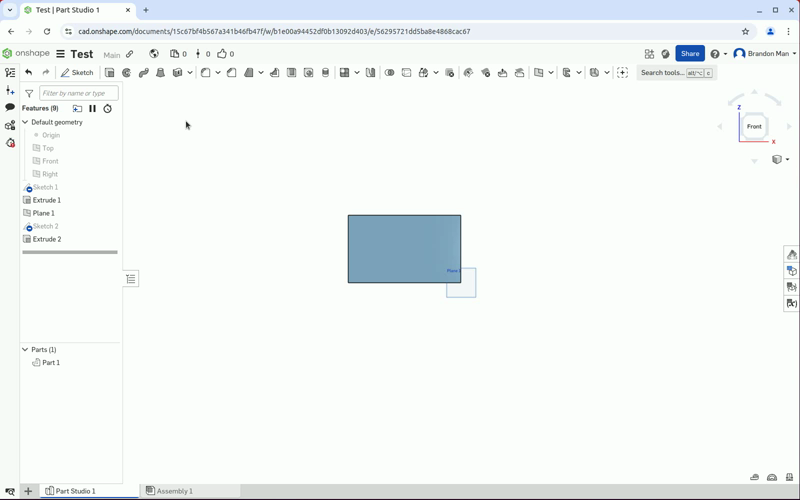
key(shift+h)
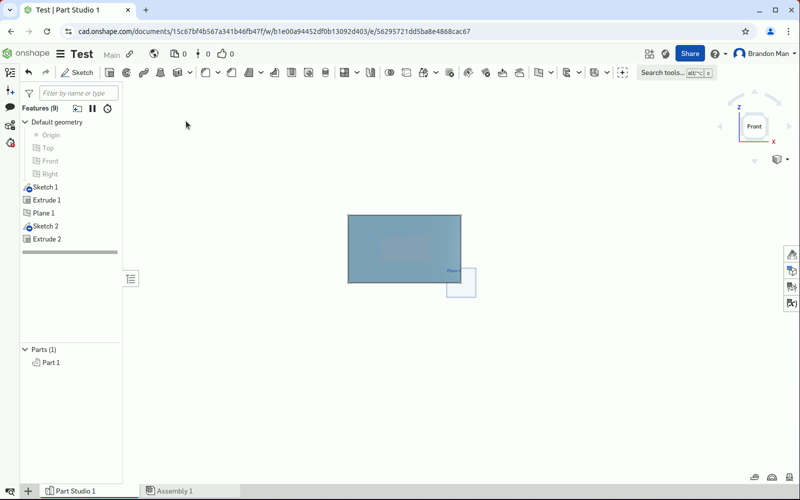
key(shift+h)
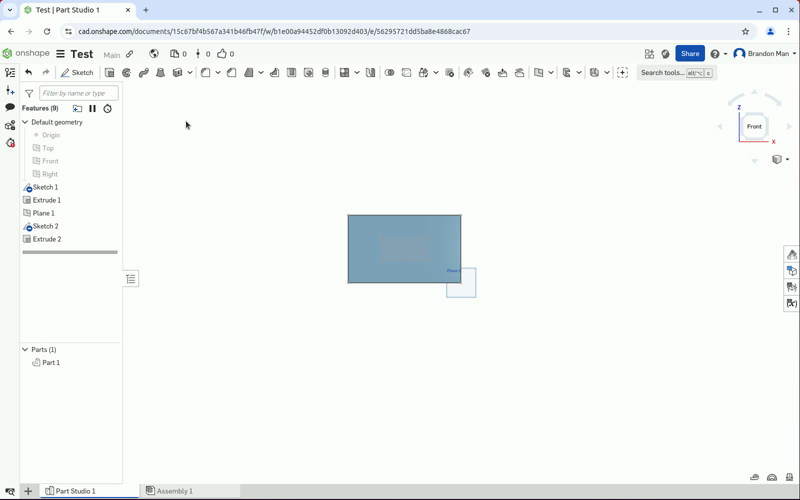
key(shift+7)
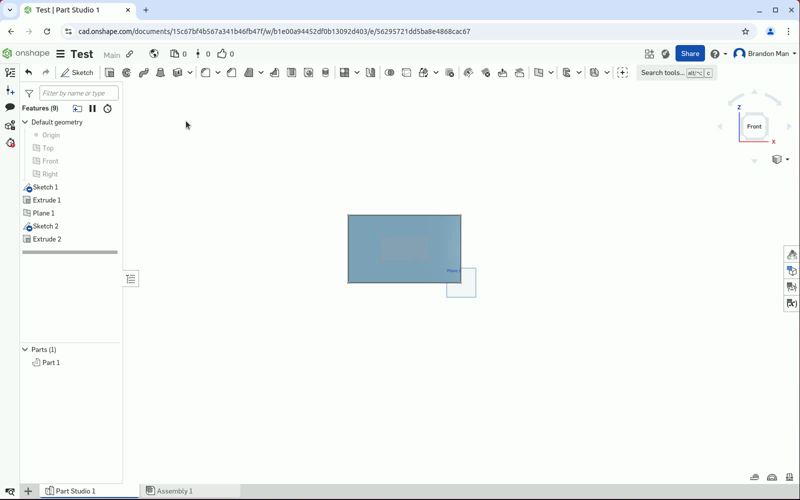
key(left, 2)
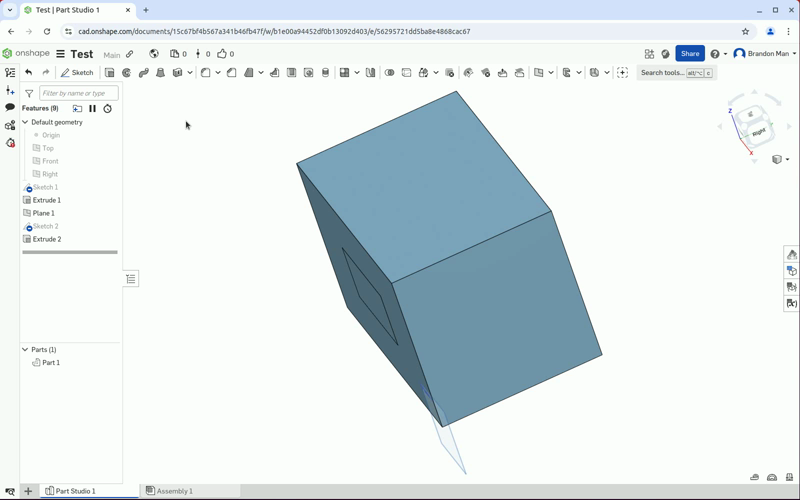
key(down, 2)
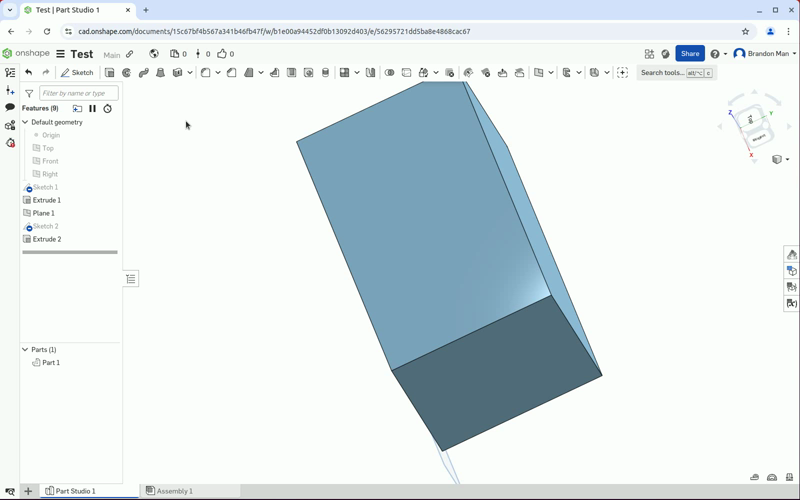
key(up, 2)
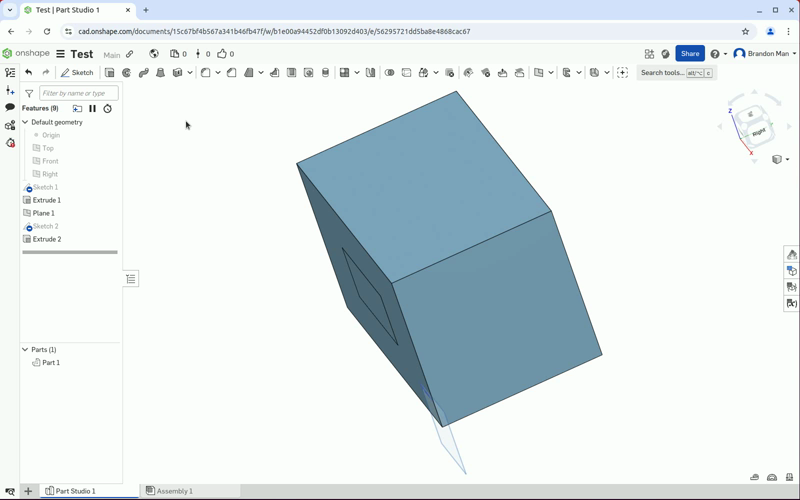
key(right, 2)
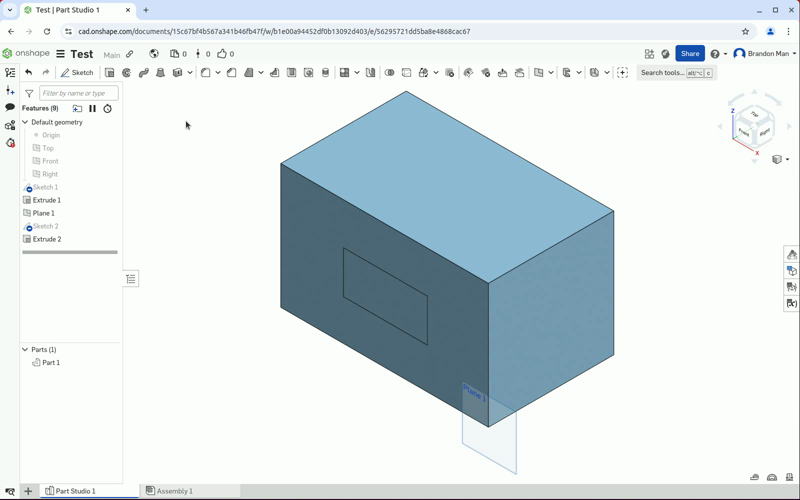
mouse_move(73, 189)
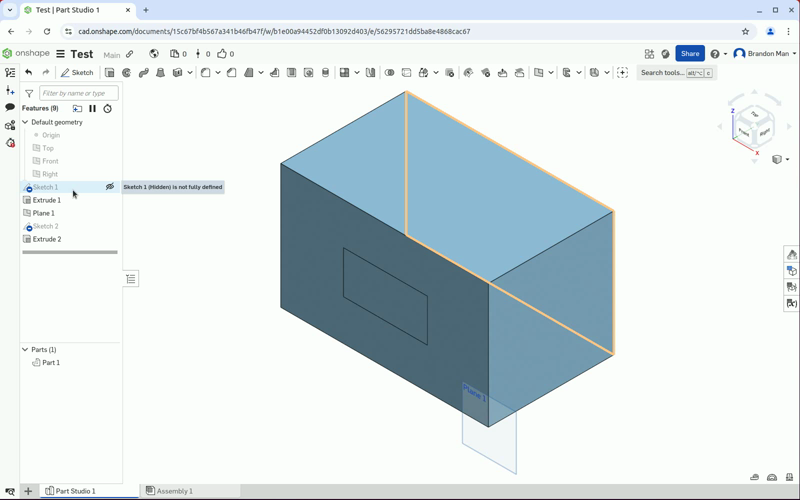
click(73, 189)